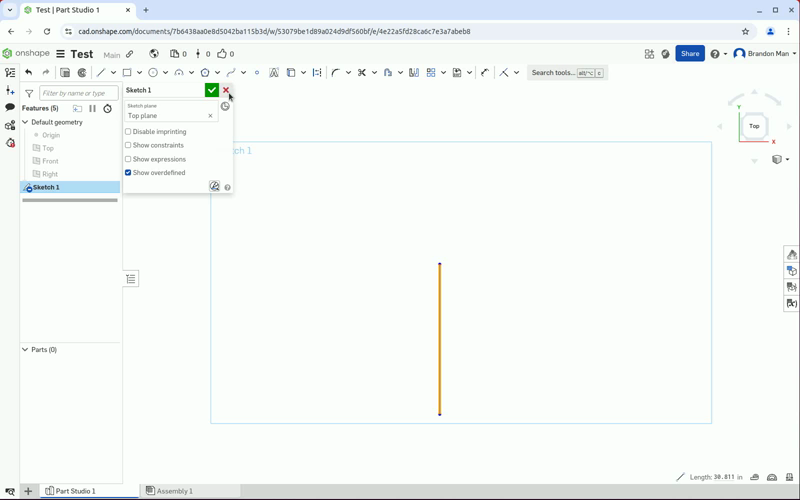
key(shift+h)
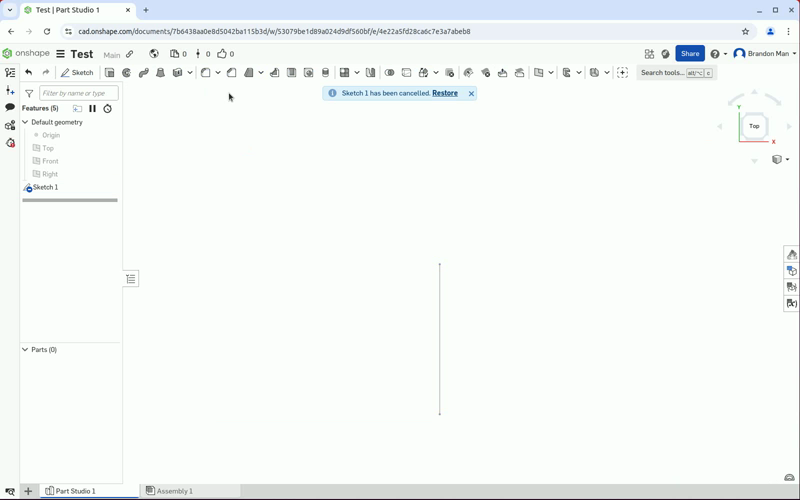
key(shift+s)
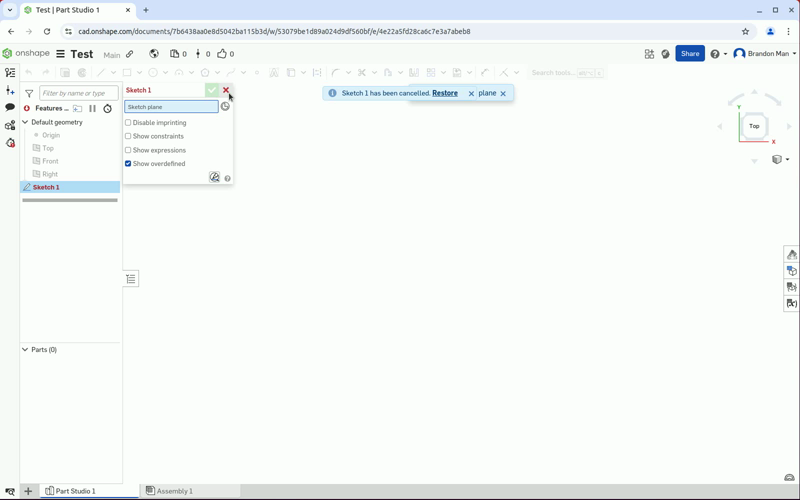
mouse_move(73, 150)
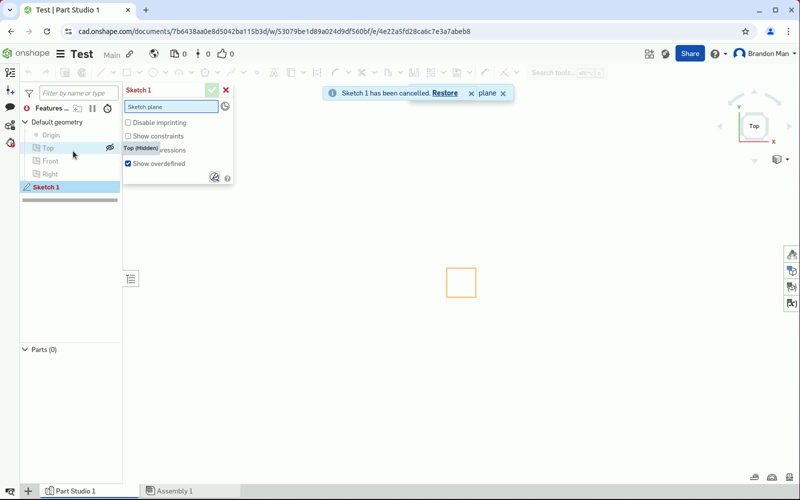
click(73, 150)
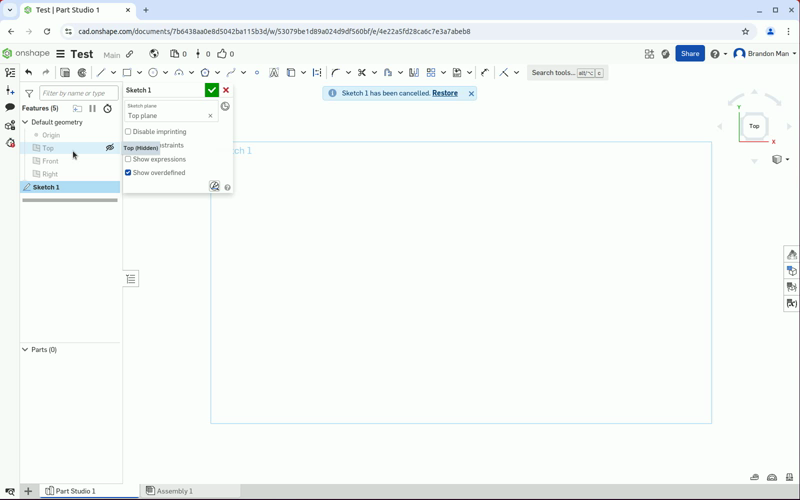
mouse_move(73, 352)
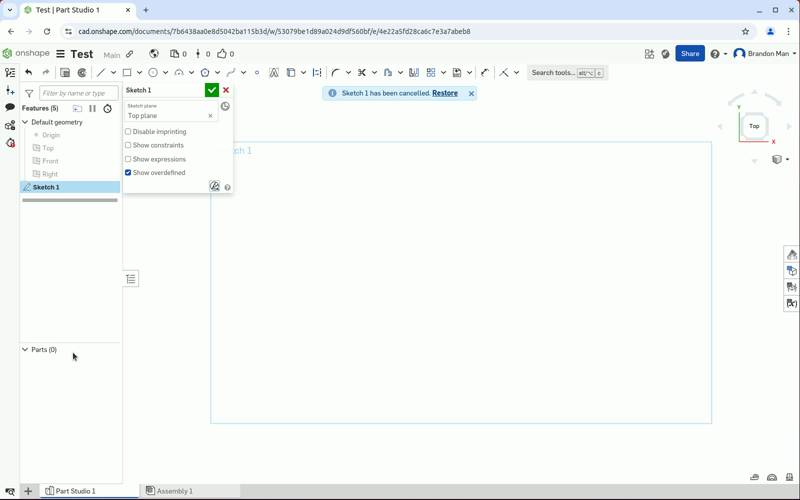
key(y)
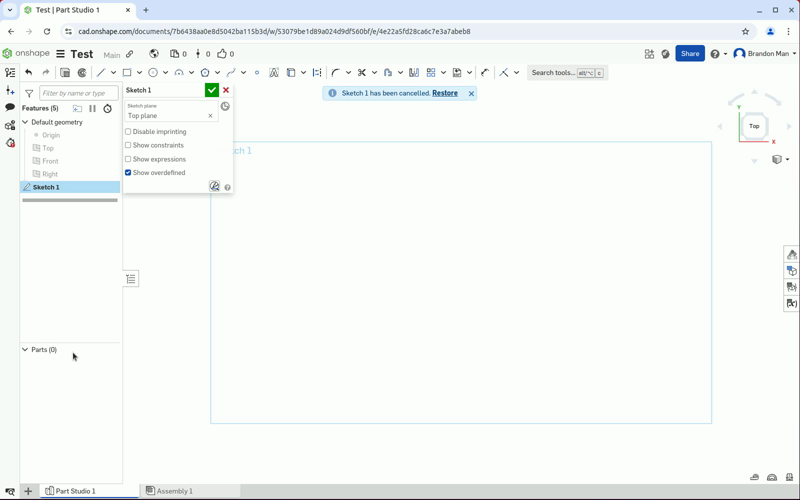
key(c)
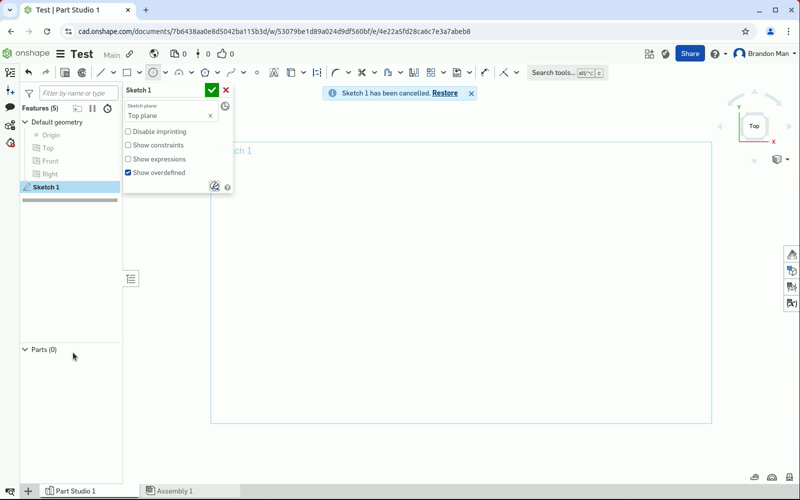
key_down(shift)
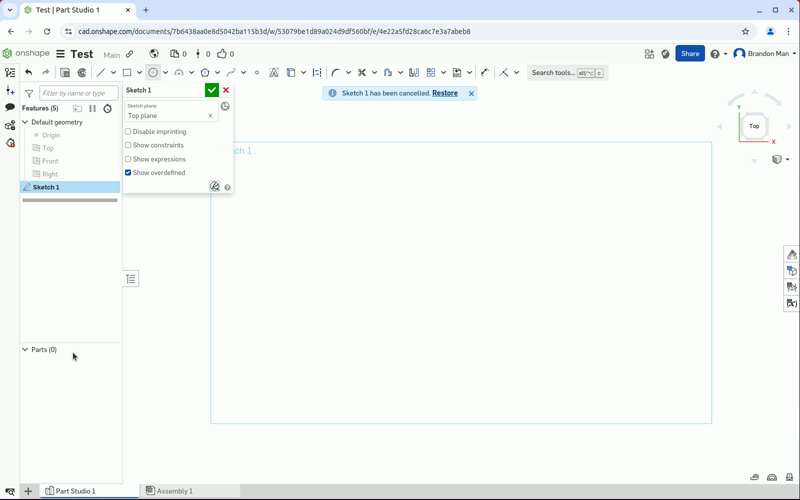
mouse_move(398, 222)
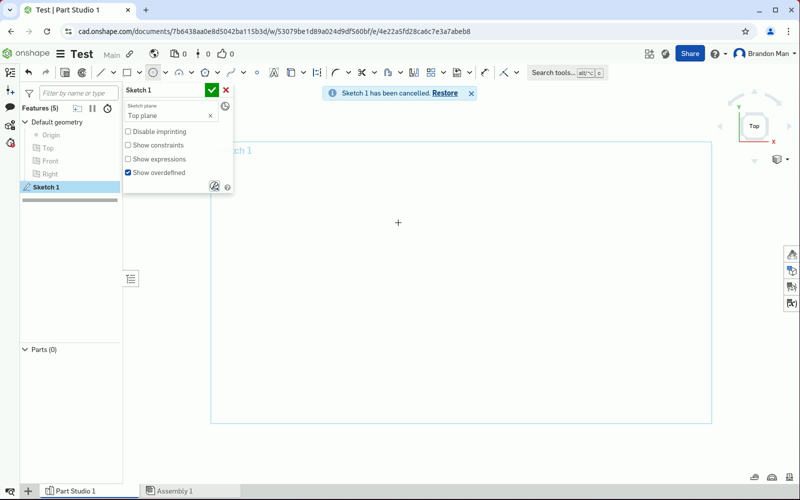
click(398, 222)
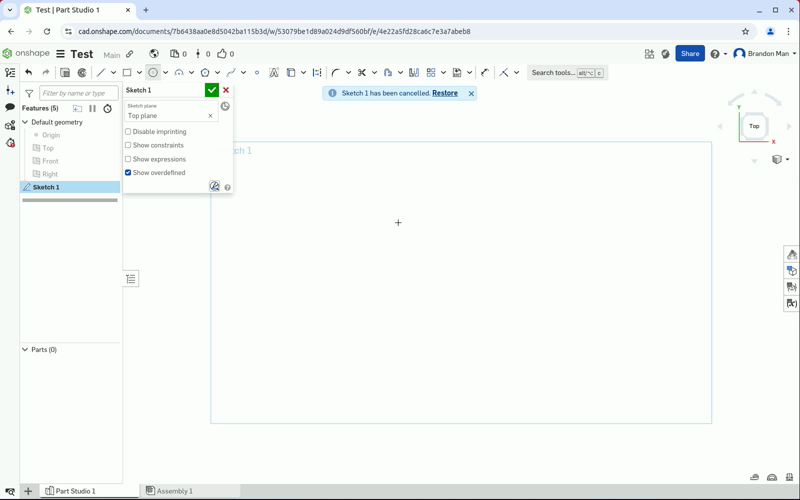
key_up(shift)
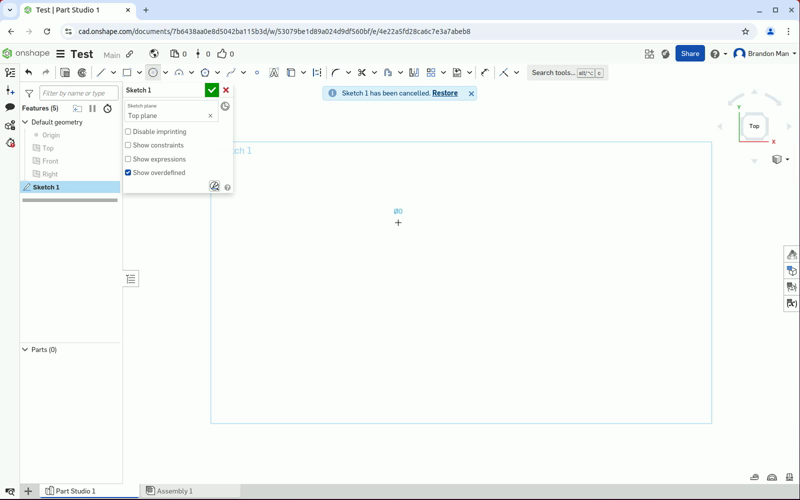
mouse_move(401, 222)
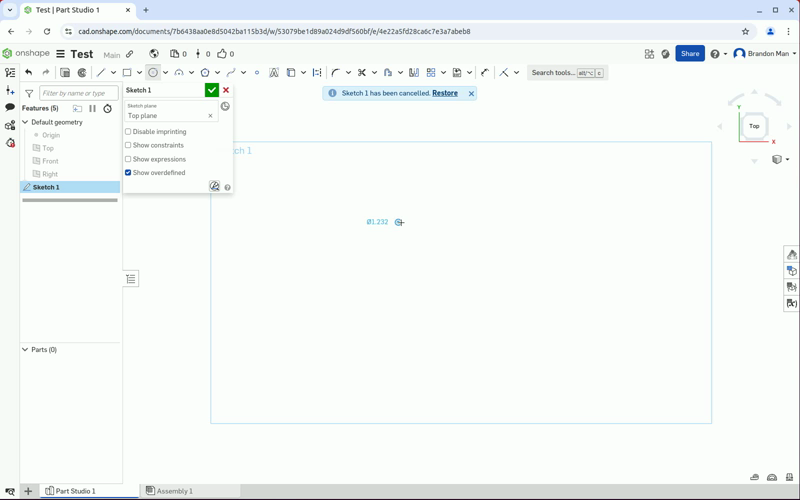
click(401, 222)
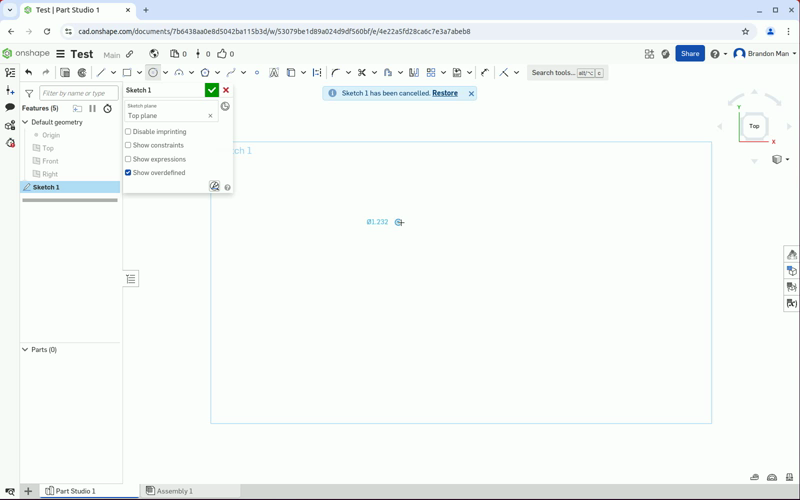
key(esc)
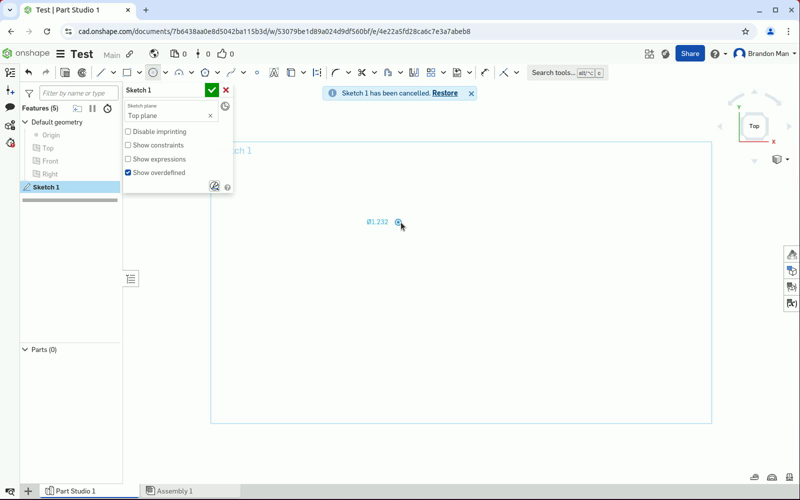
mouse_move(397, 219)
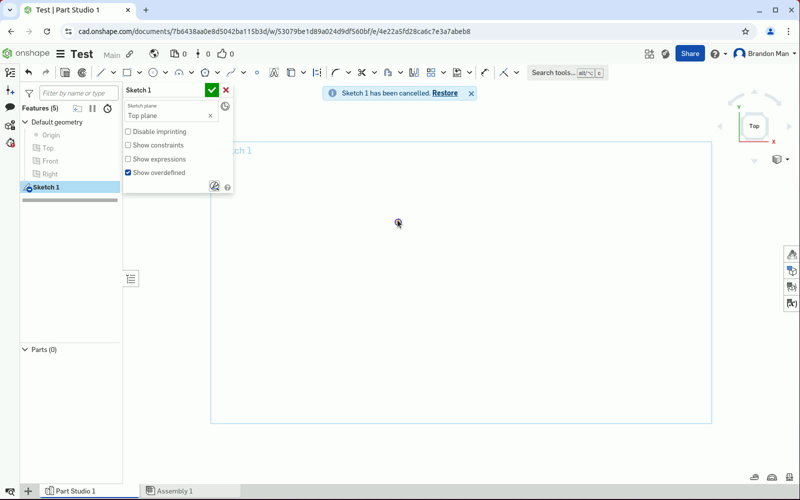
scroll(6)
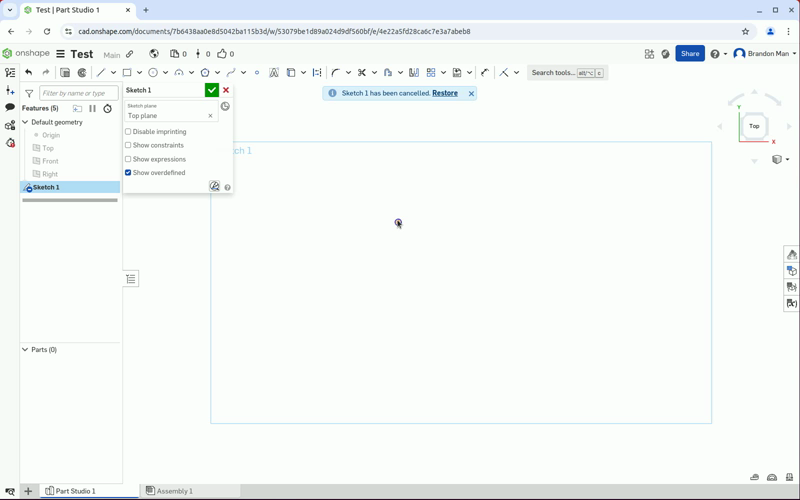
scroll(6)
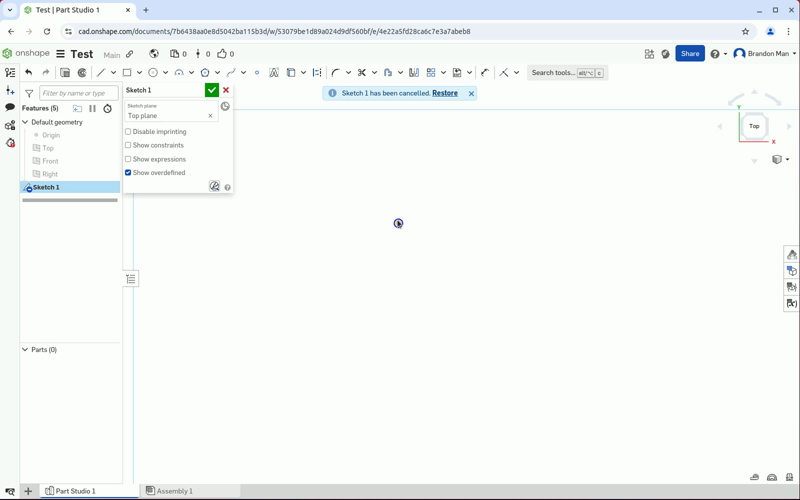
scroll(6)
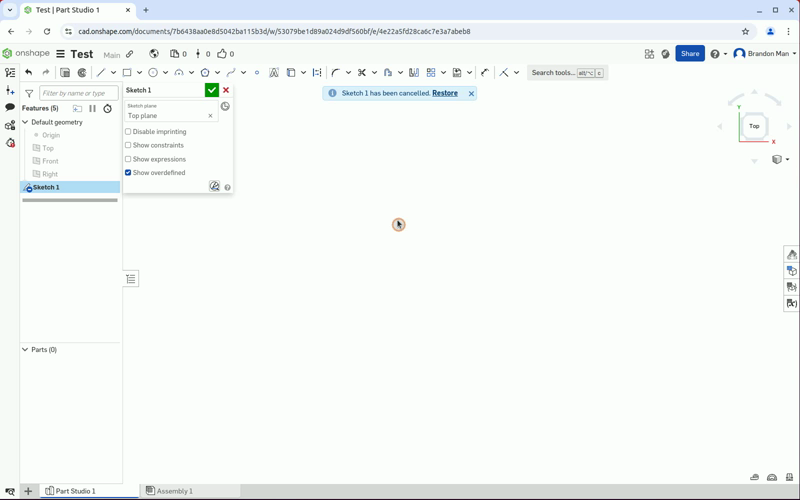
scroll(6)
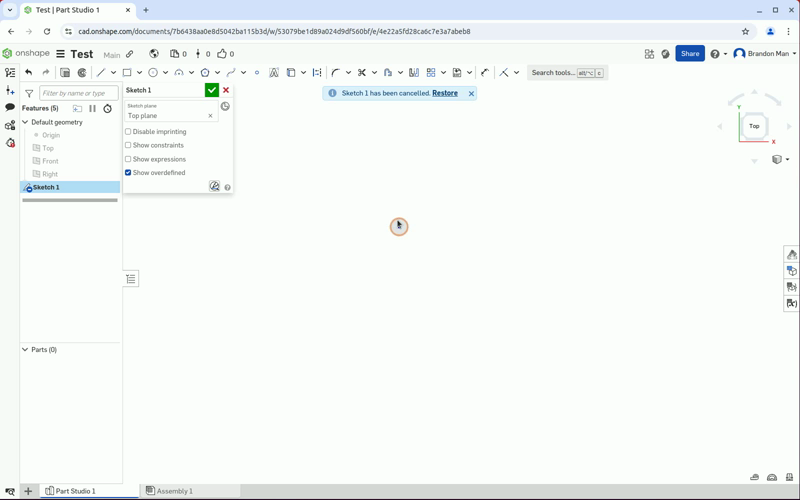
scroll(6)
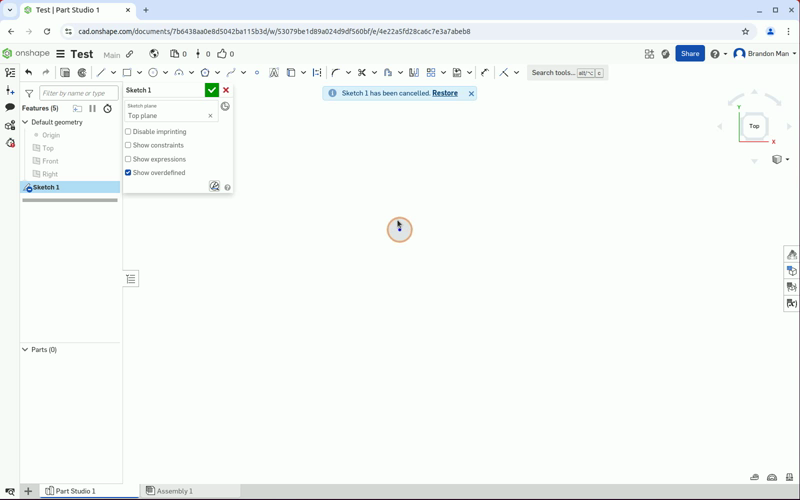
scroll(6)
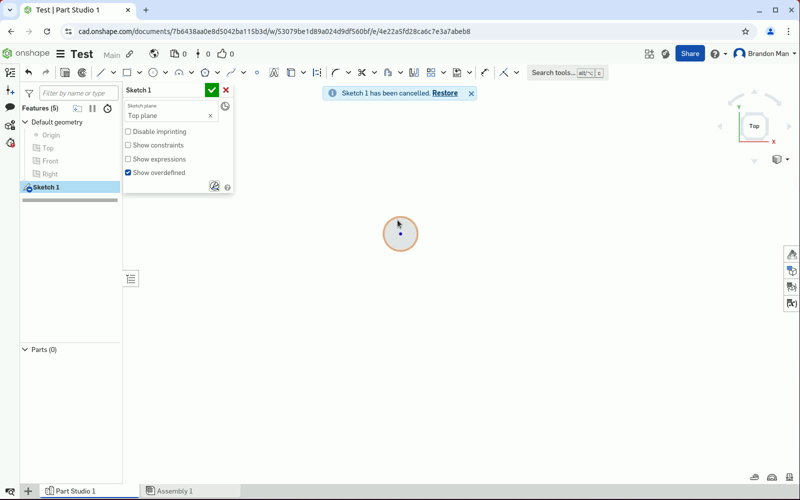
scroll(6)
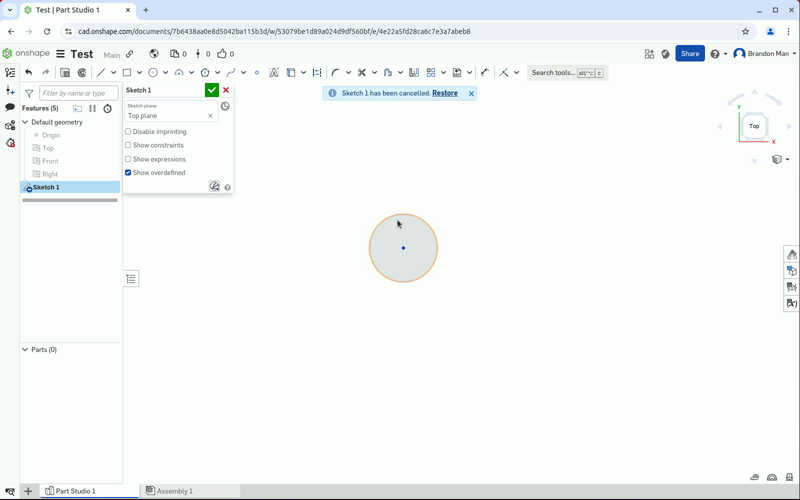
click(397, 219)
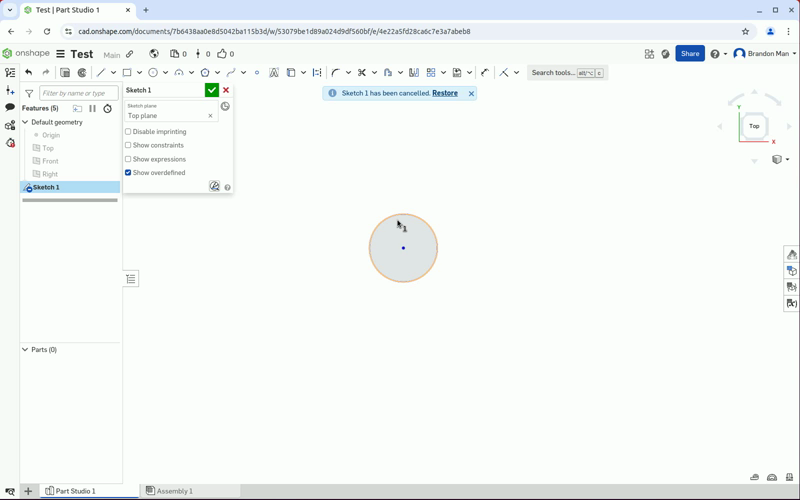
scroll(-6)
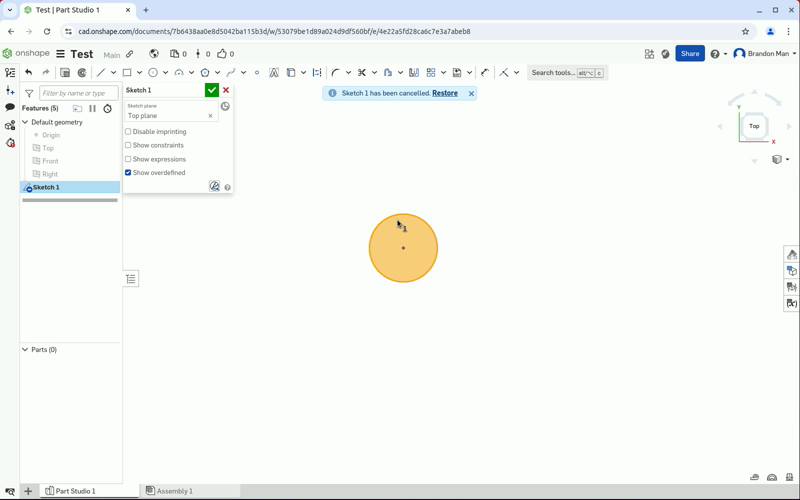
scroll(-6)
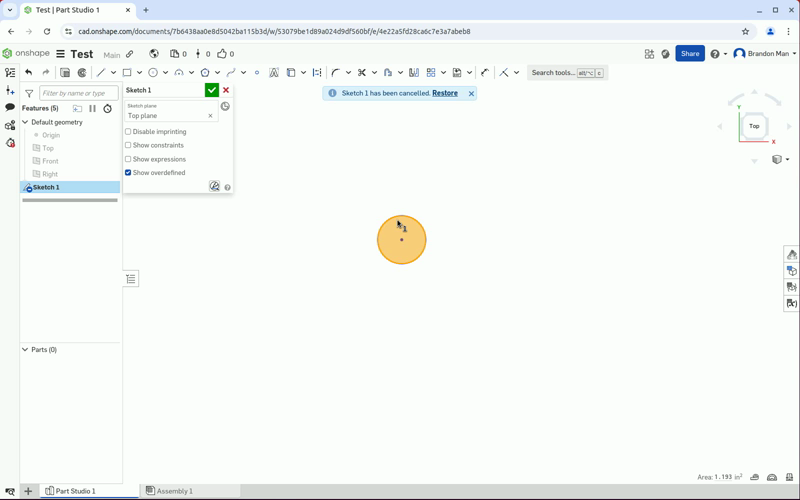
scroll(-6)
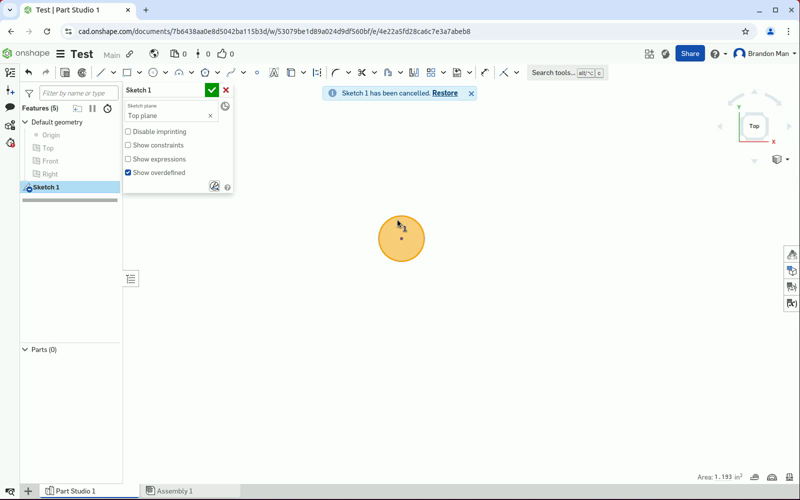
scroll(-6)
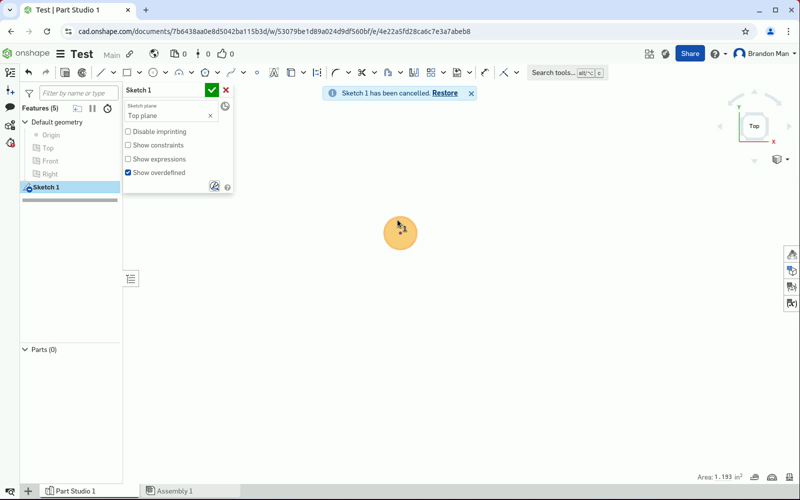
scroll(-6)
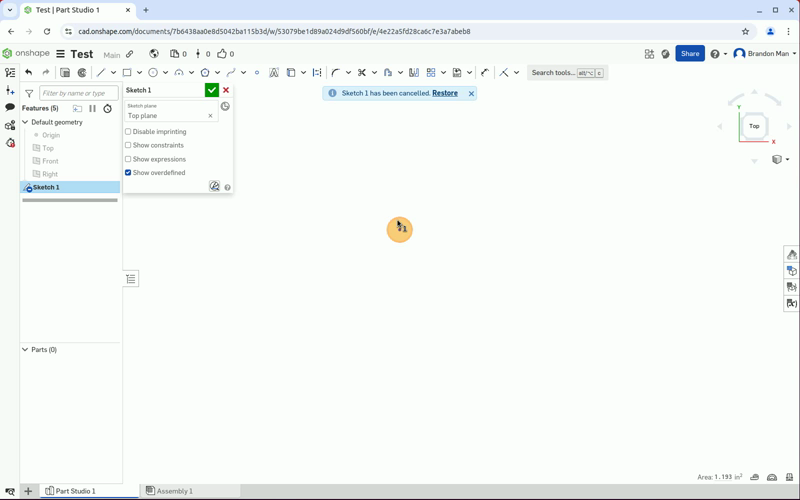
scroll(-6)
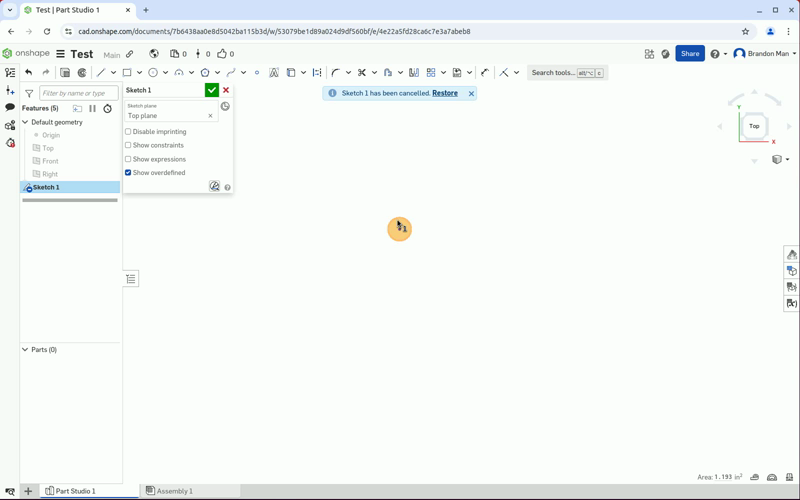
scroll(-6)
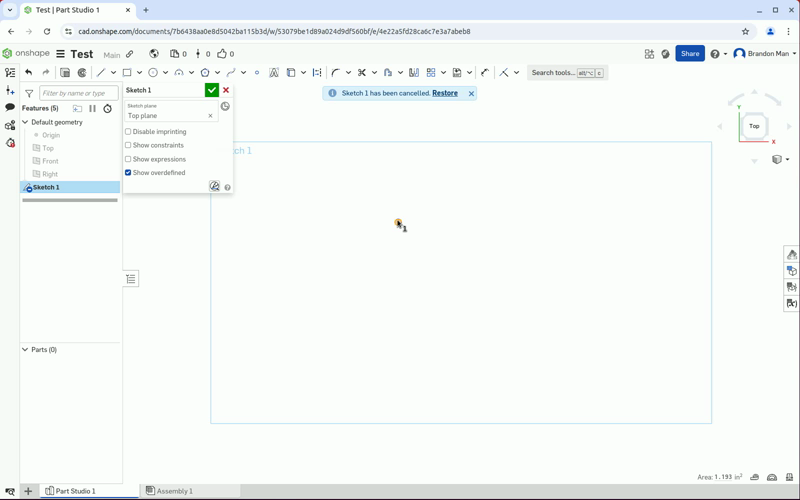
mouse_move(73, 352)
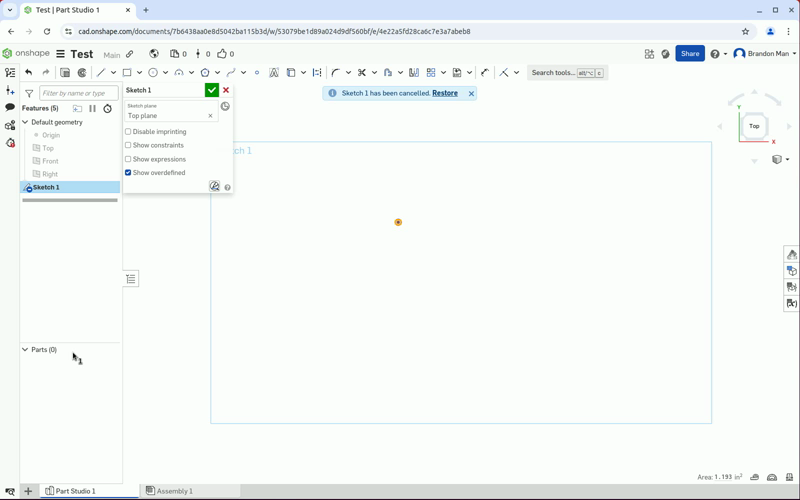
key(shift+y)
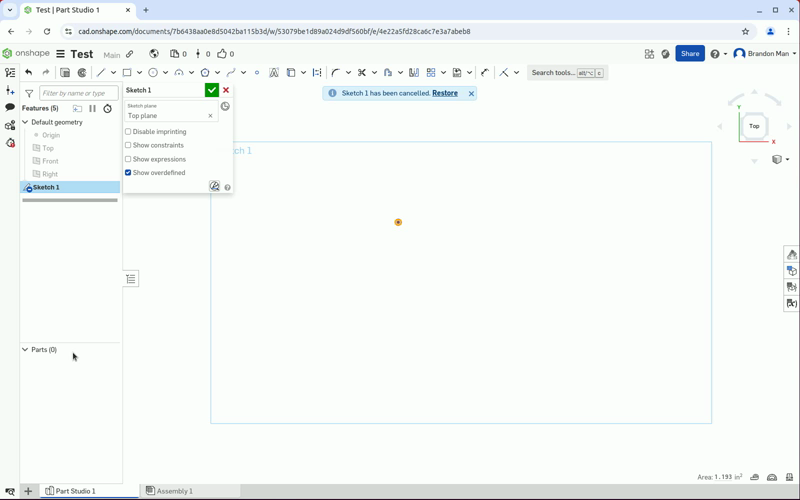
key(shift+e)
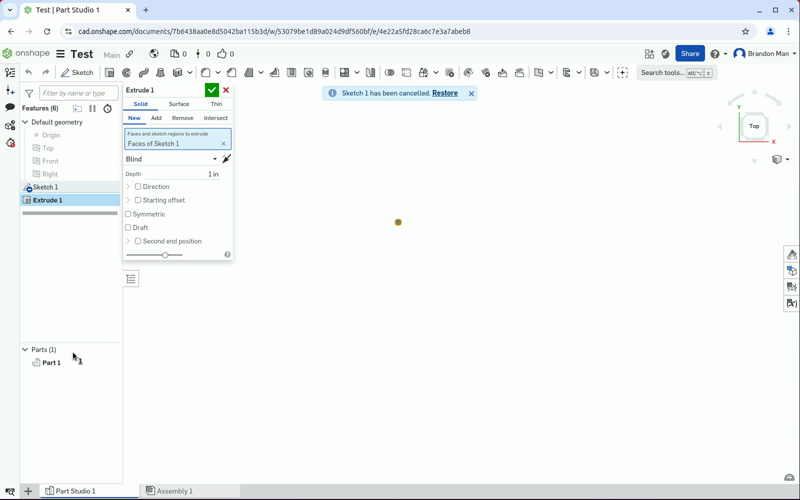
mouse_move(143, 106)
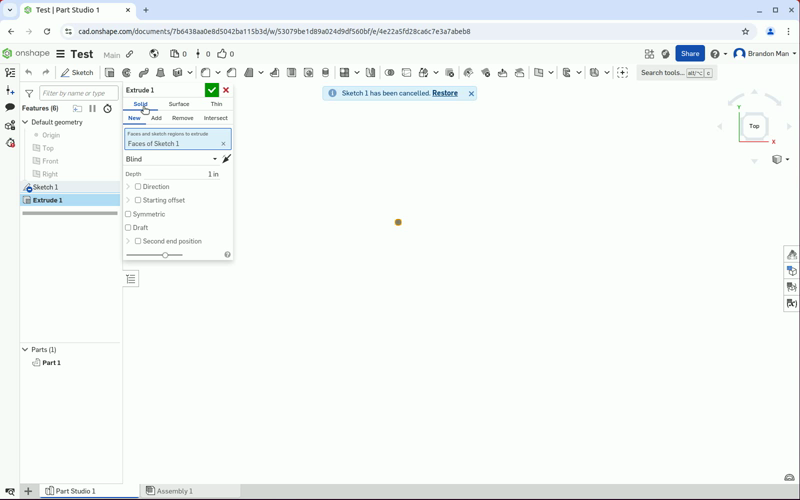
click(143, 106)
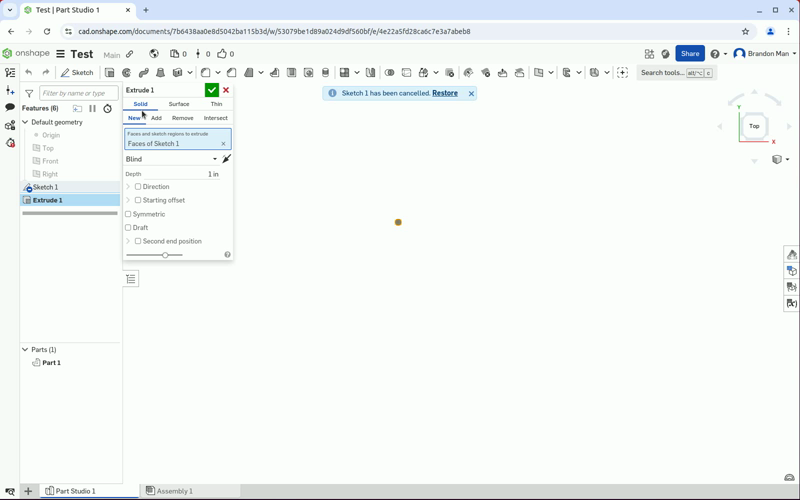
mouse_move(137, 120)
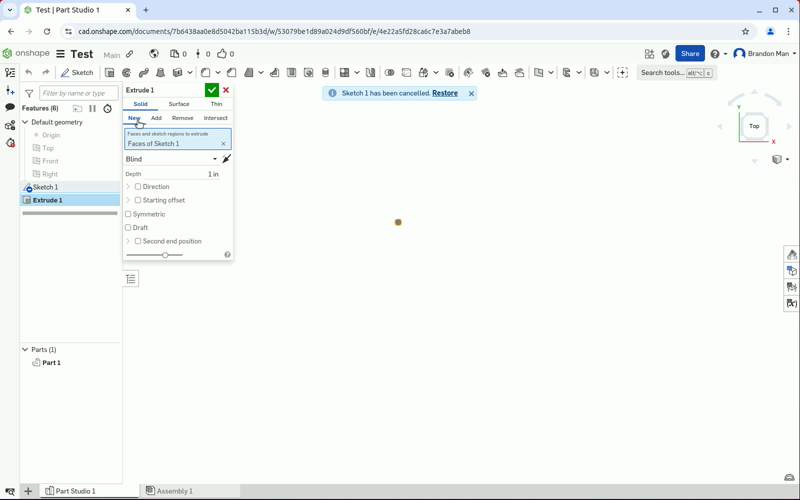
click(137, 120)
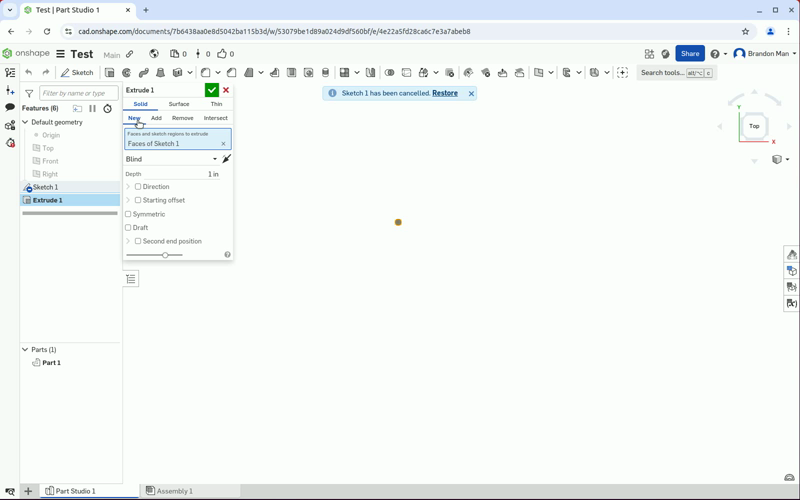
key(tab, 4)
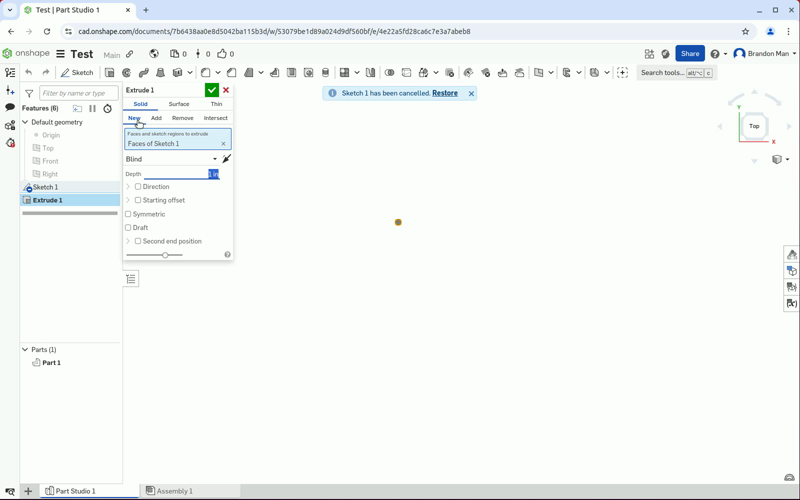
text(23.108)
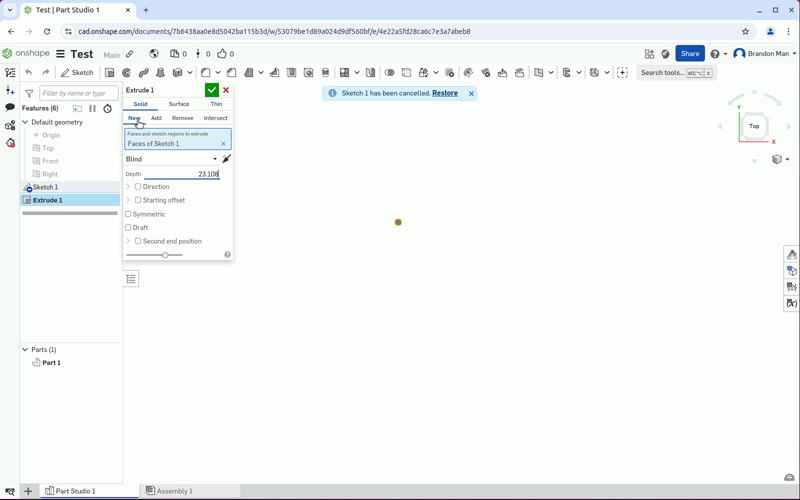
key(enter)
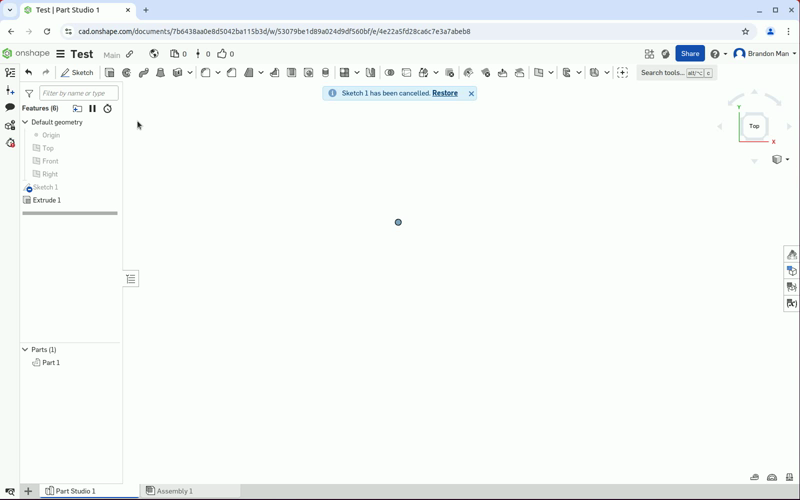
key(shift+h)
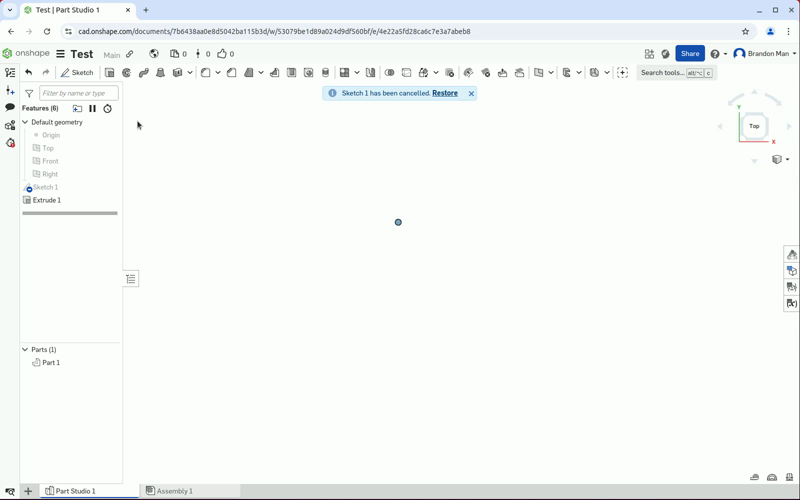
key(shift+h)
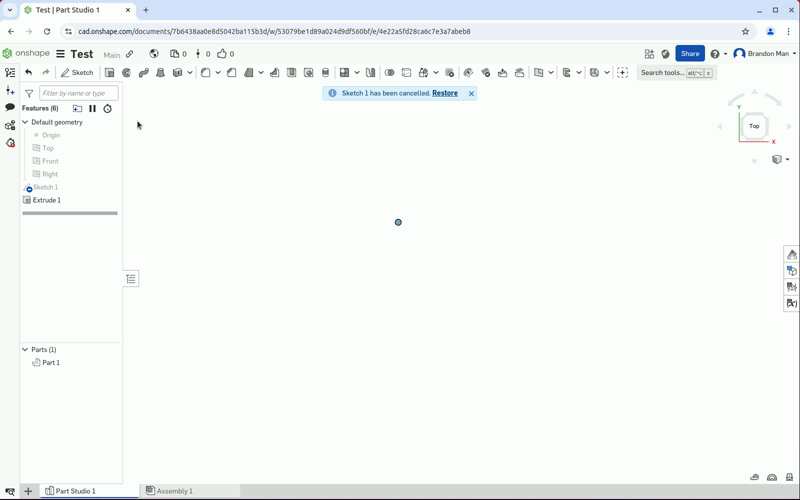
mouse_move(73, 189)
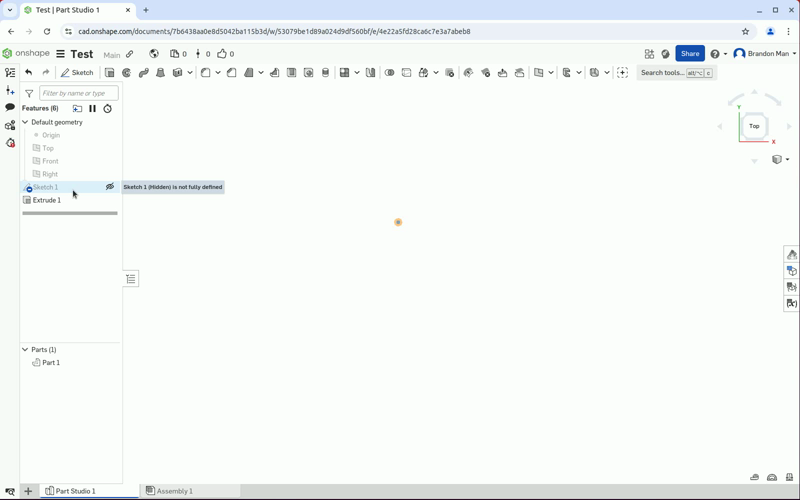
click(73, 189)
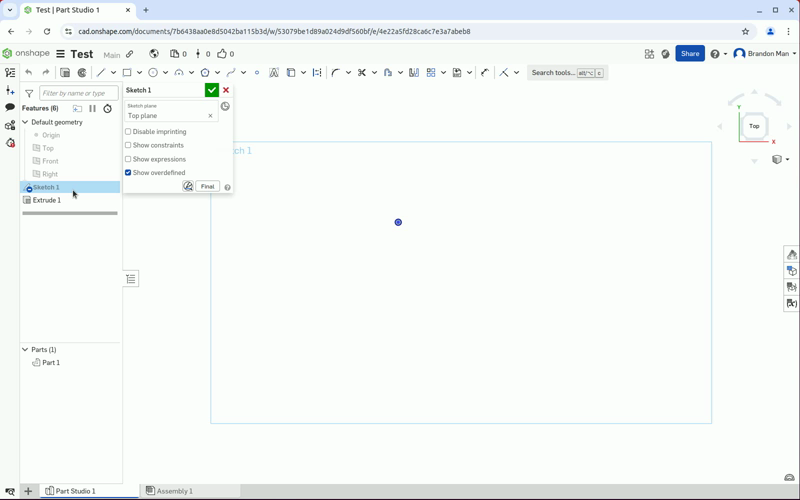
mouse_move(229, 92)
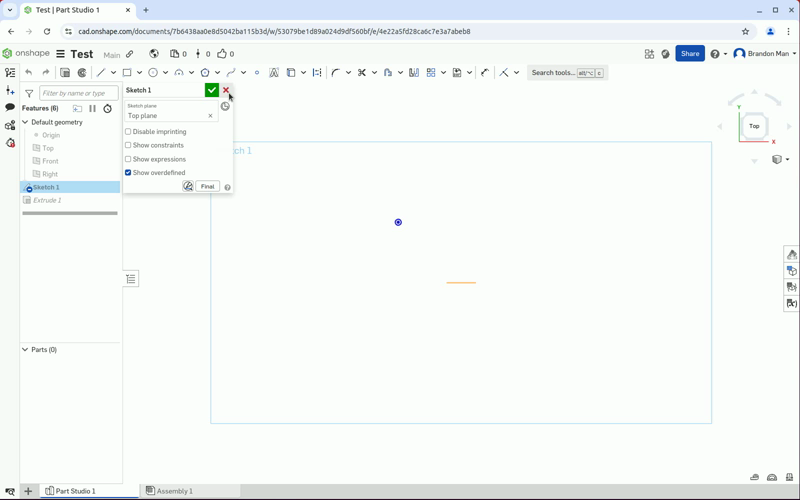
click(229, 92)
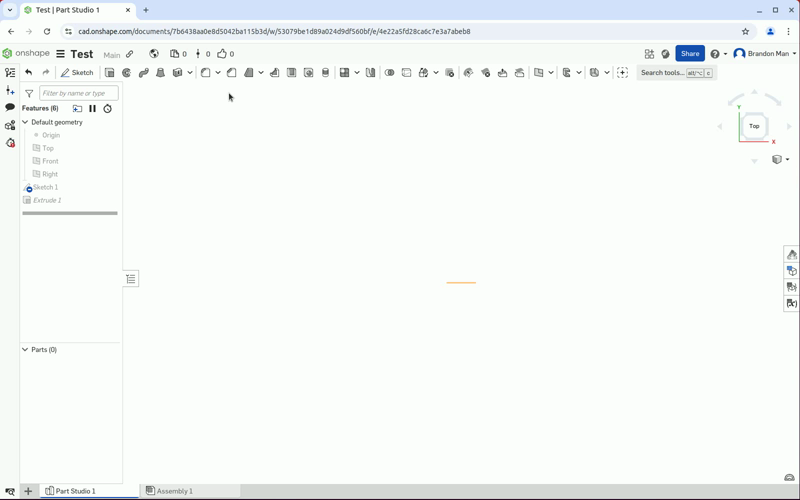
mouse_move(73, 352)
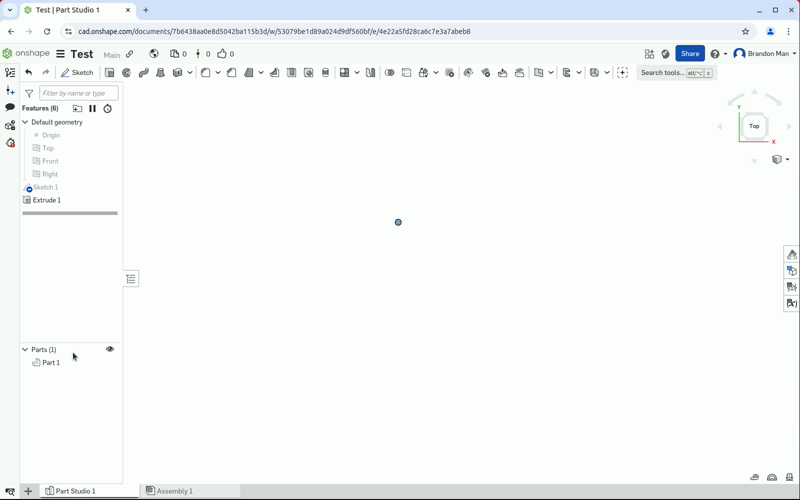
key(y)
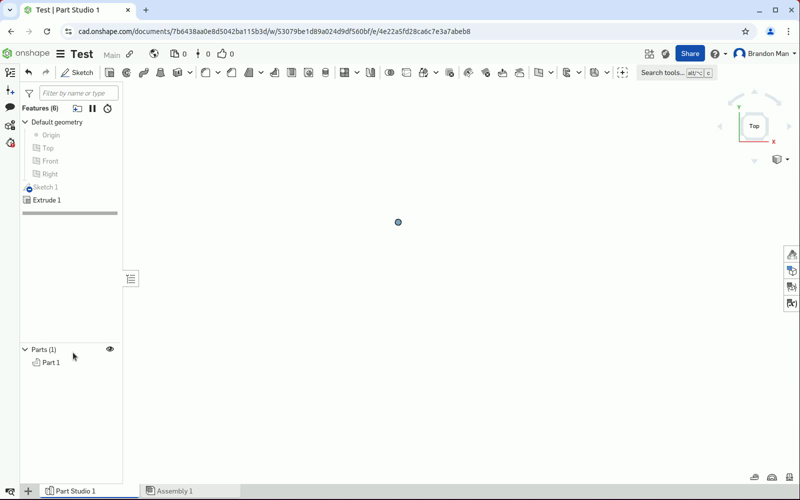
key(shift+p)
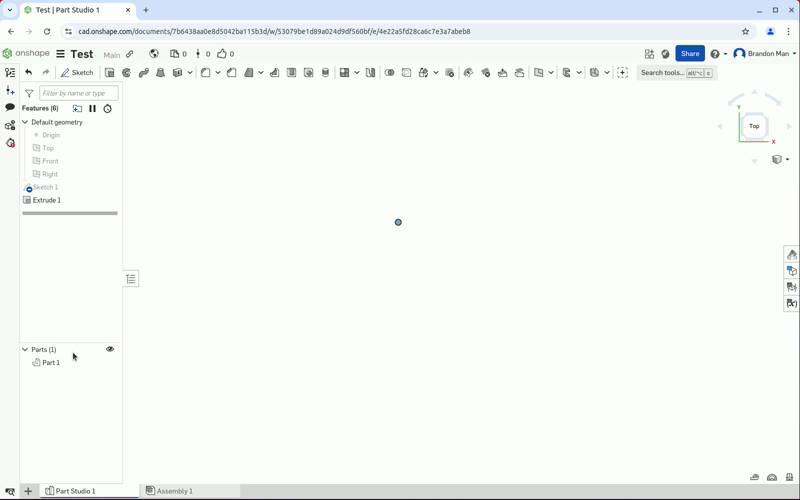
key(space)
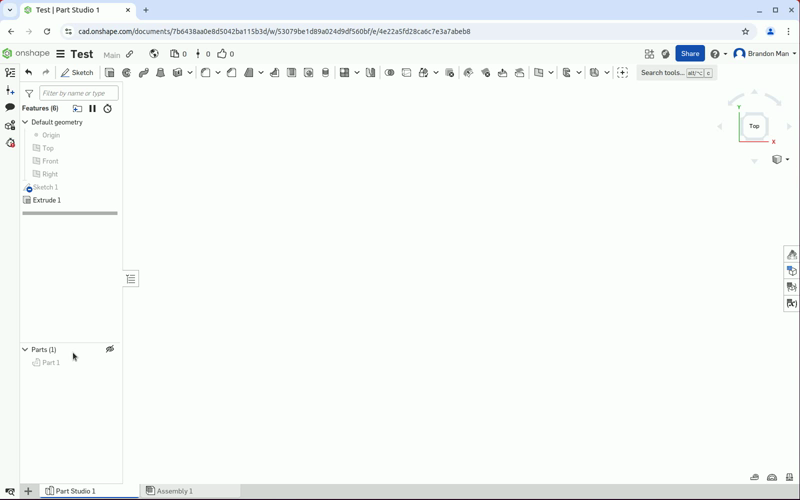
key_down(shift)
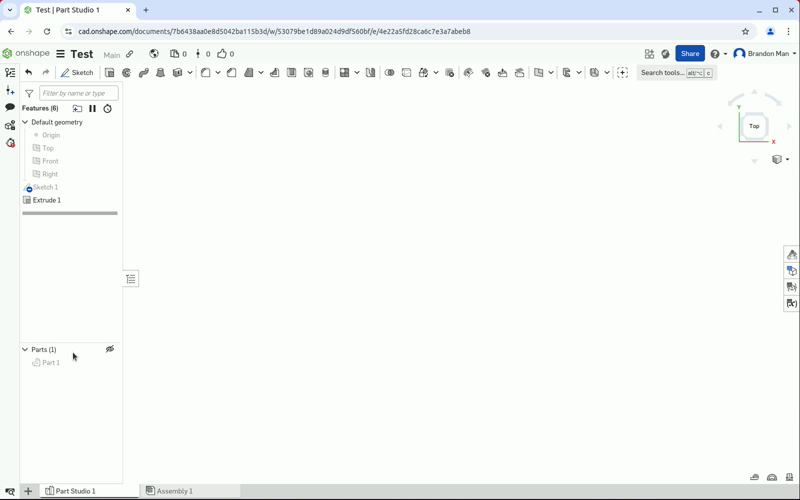
key(up)
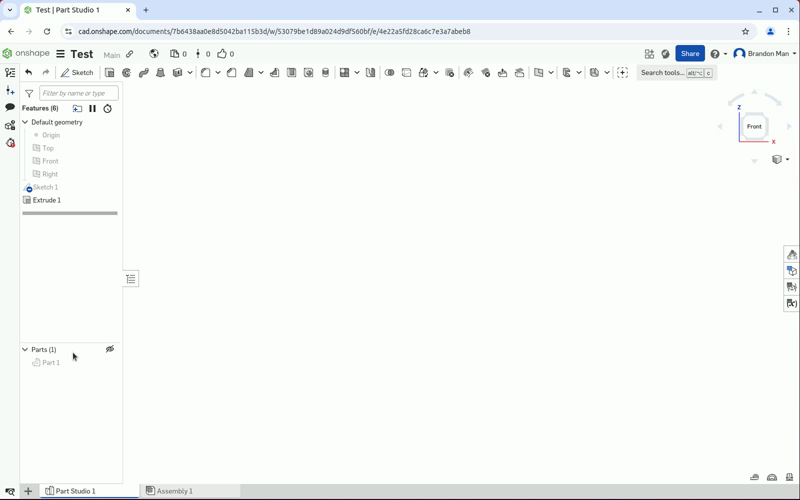
key_up(shift)
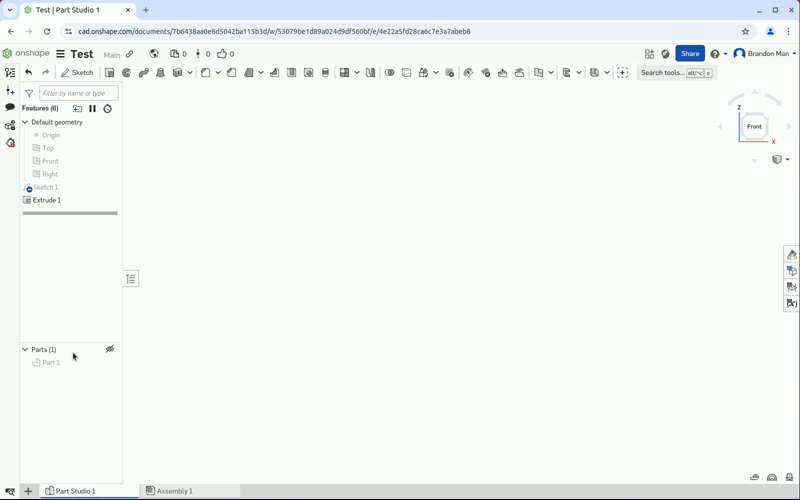
mouse_move(73, 352)
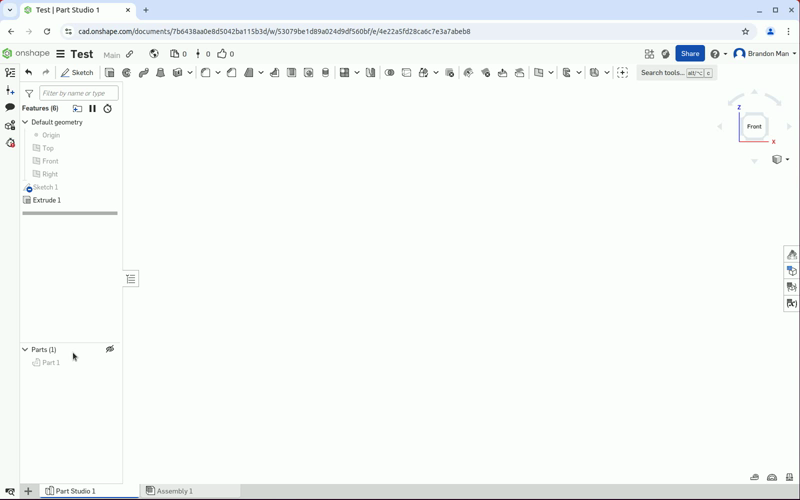
key(shift+y)
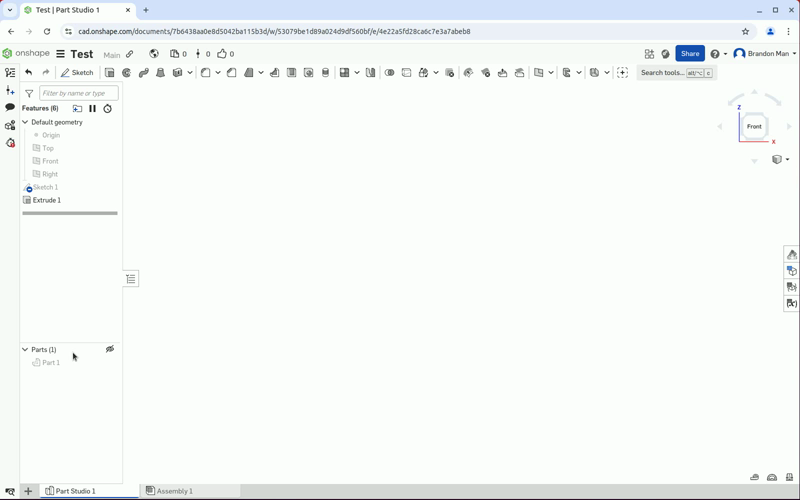
key(shift+s)
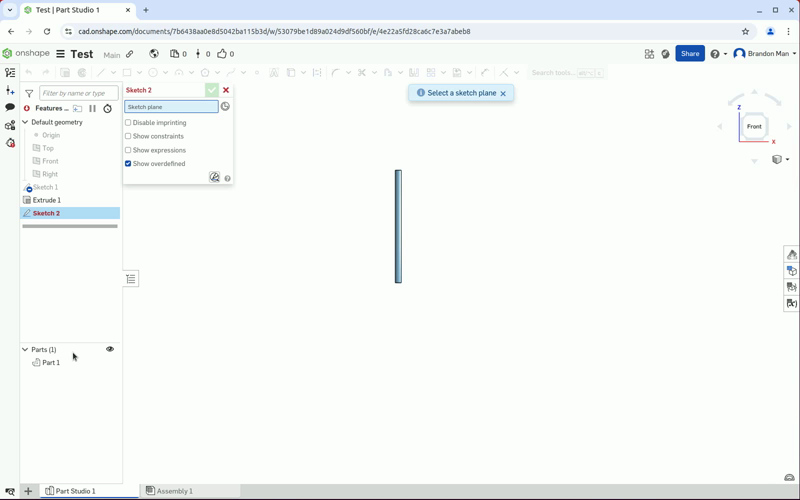
mouse_move(73, 163)
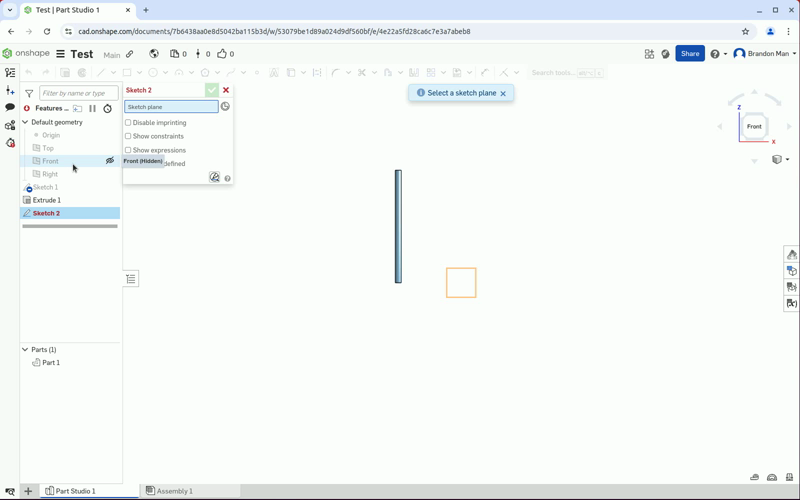
click(73, 163)
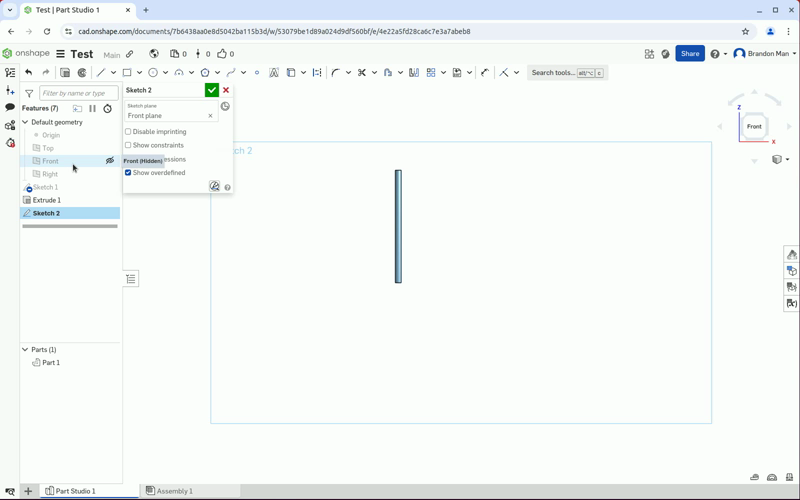
mouse_move(73, 352)
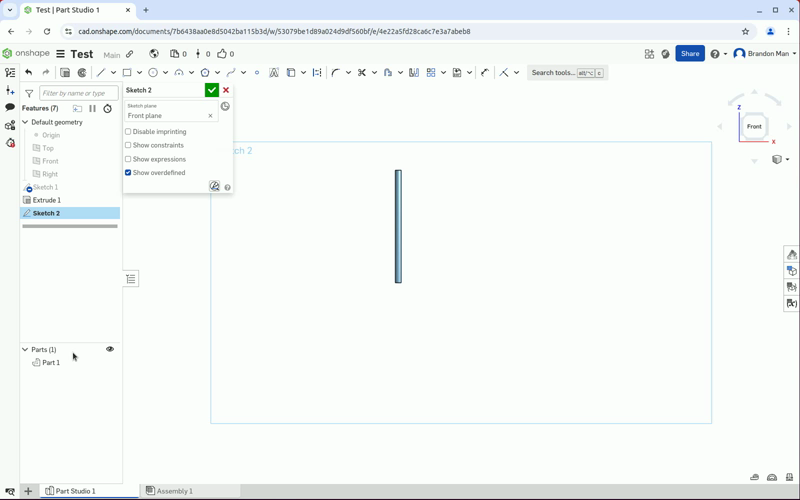
key(y)
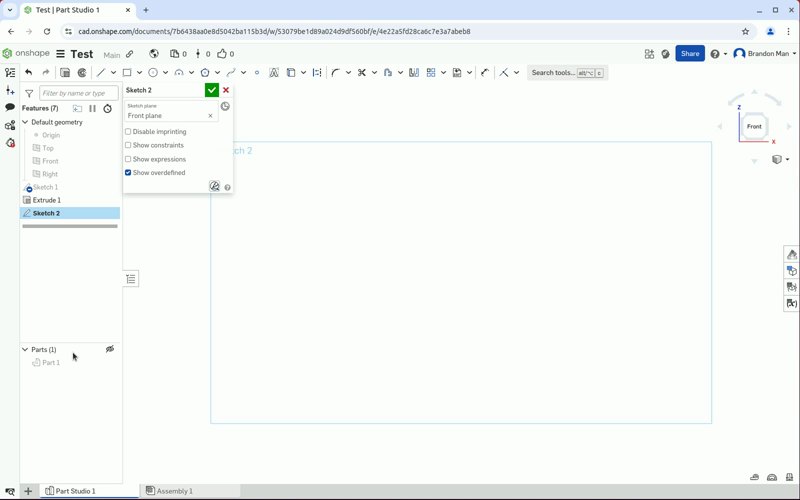
key(l)
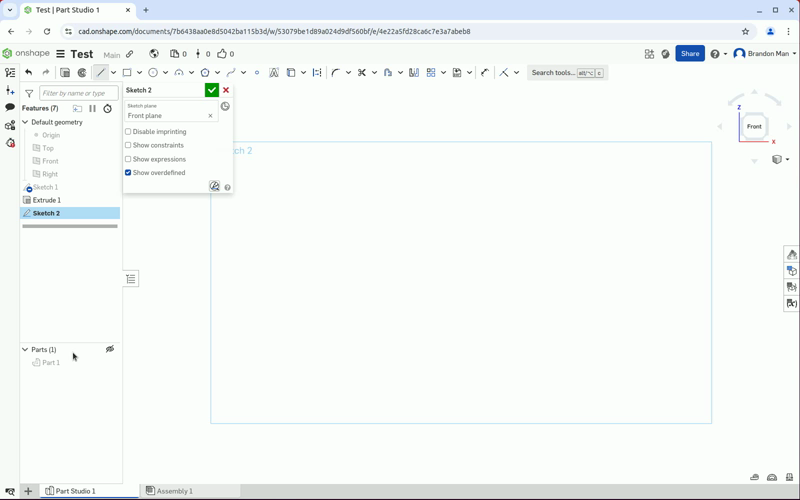
key_down(shift)
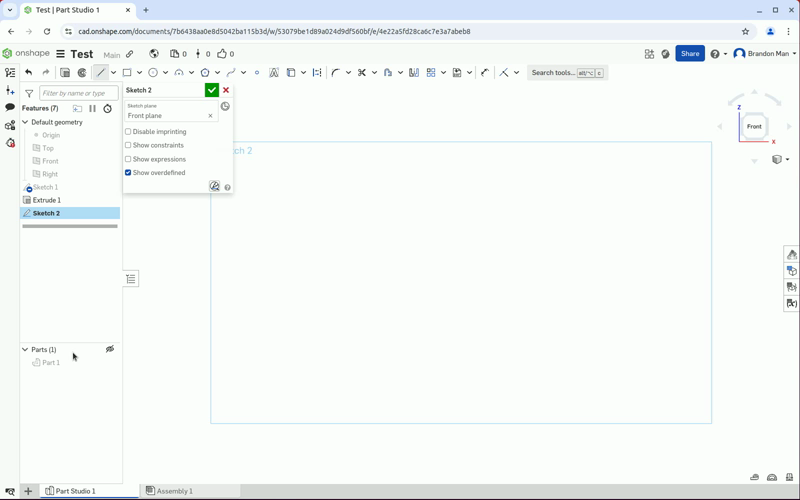
mouse_move(485, 223)
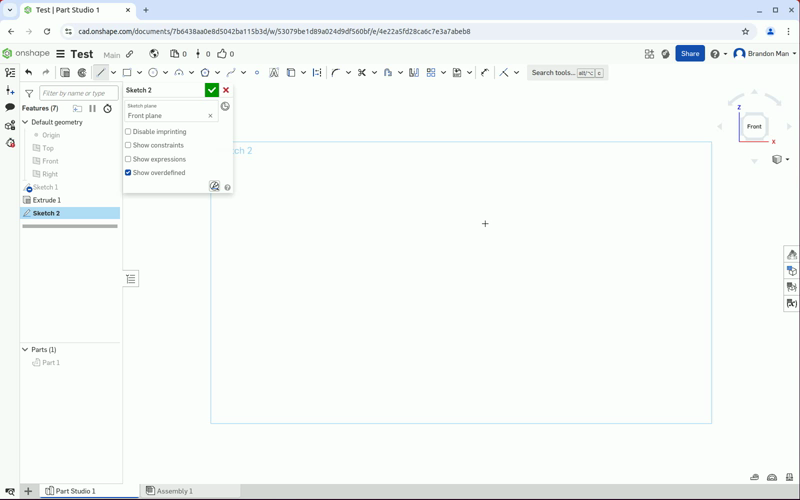
click(485, 223)
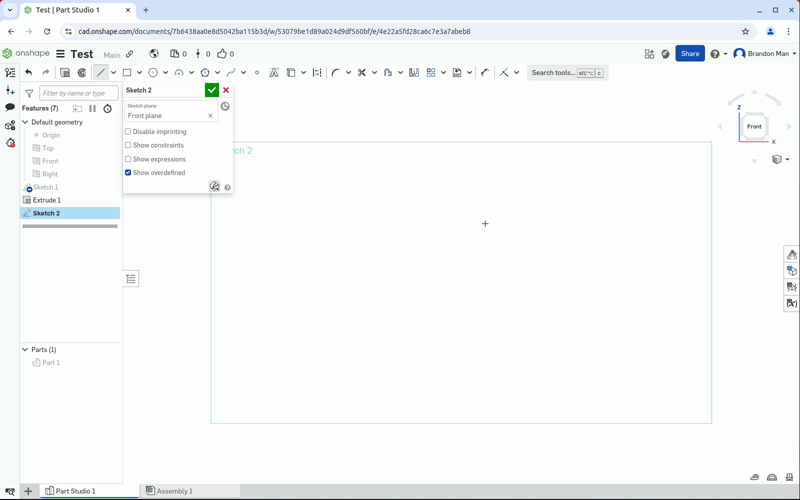
key_up(shift)
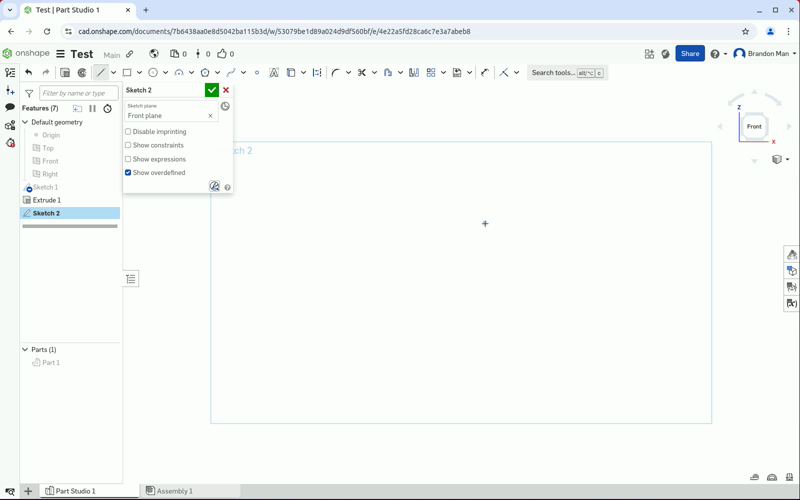
key_down(shift)
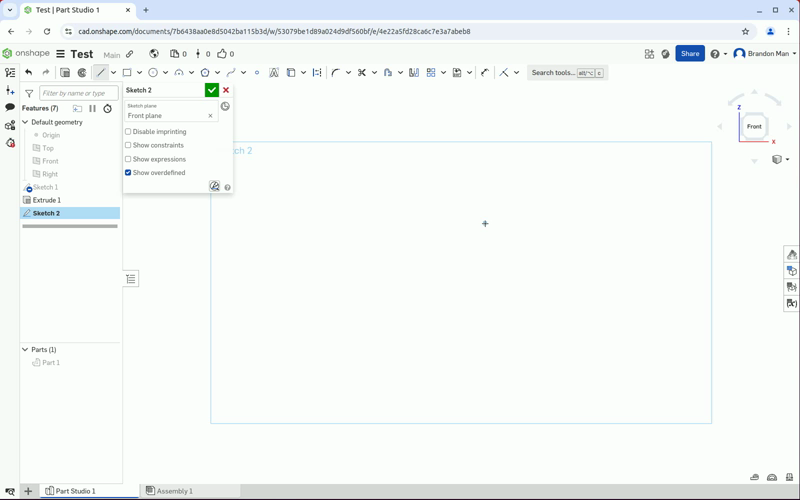
mouse_move(549, 200)
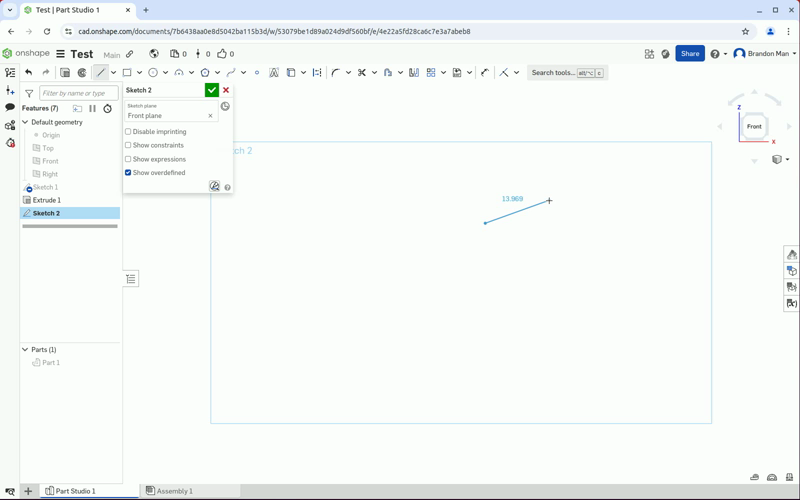
click(549, 200)
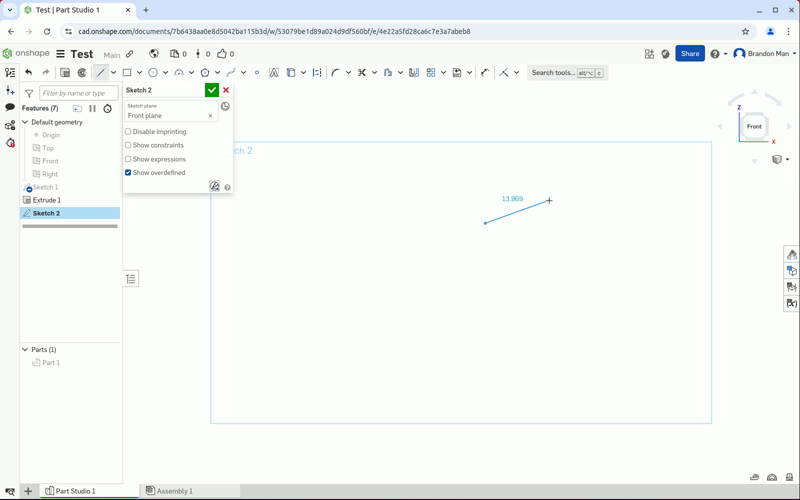
key_up(shift)
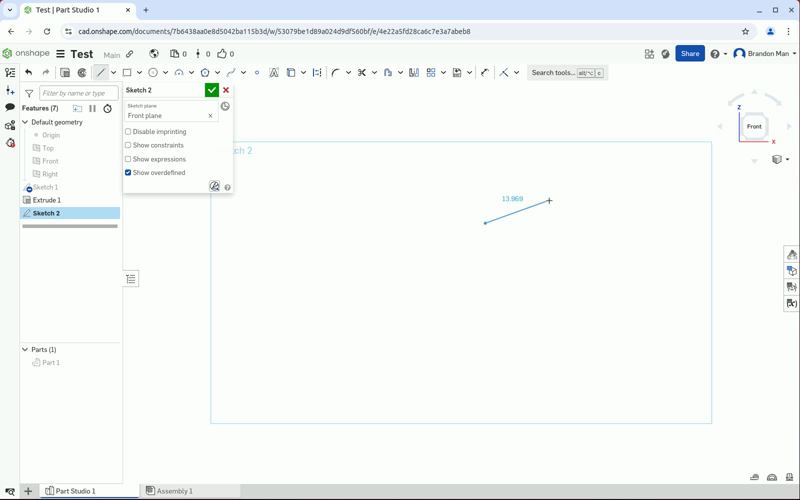
key_down(shift)
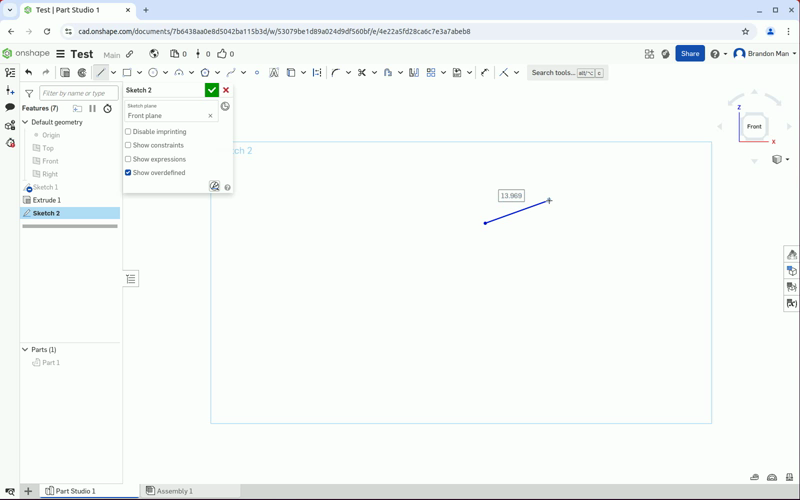
mouse_move(485, 178)
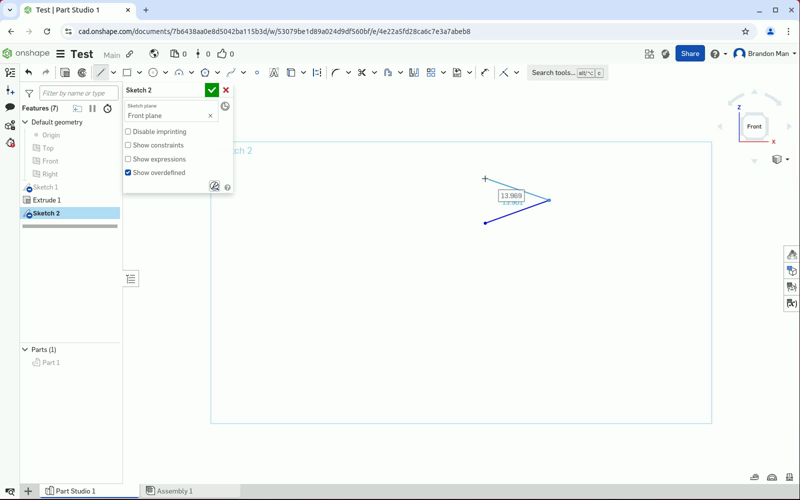
click(485, 178)
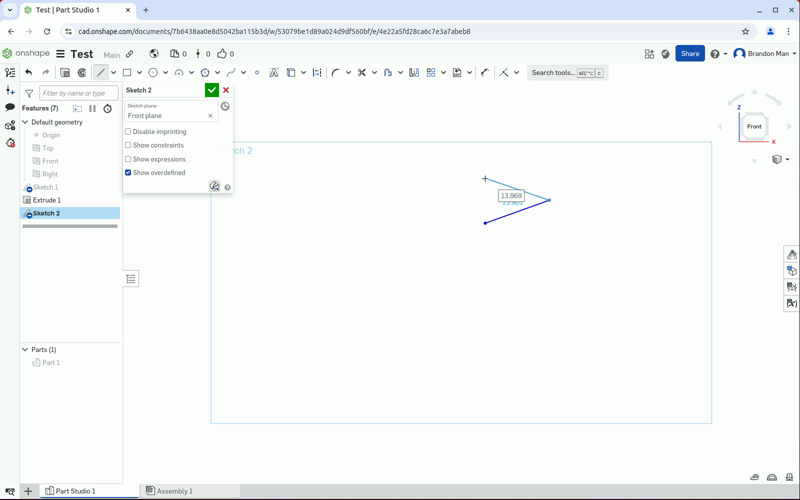
key_up(shift)
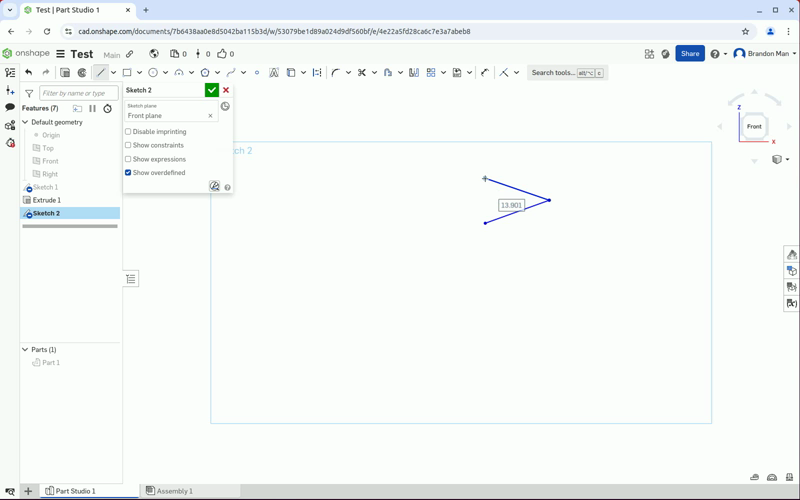
mouse_move(515, 178)
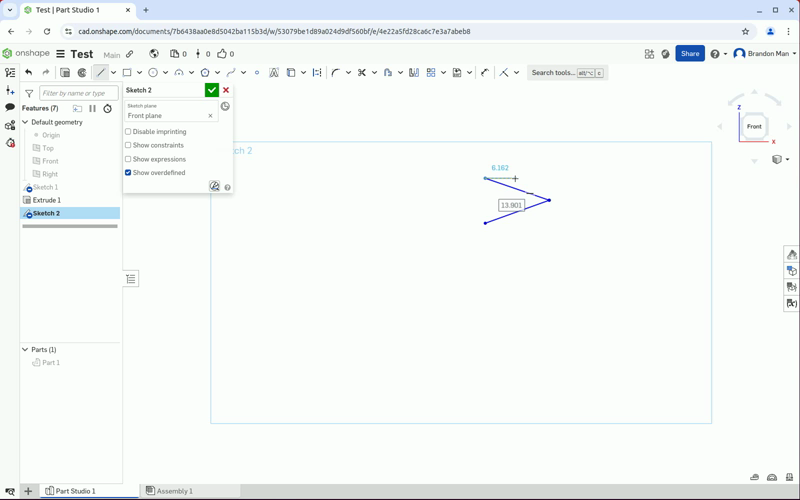
key_down(shift)
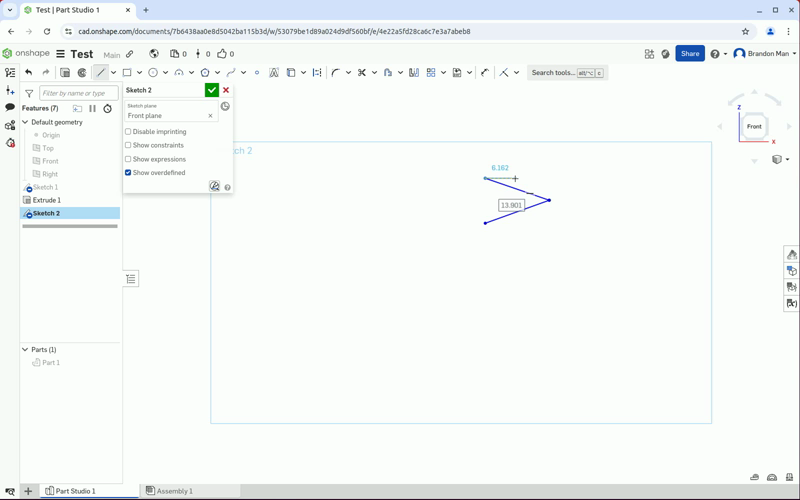
mouse_move(485, 223)
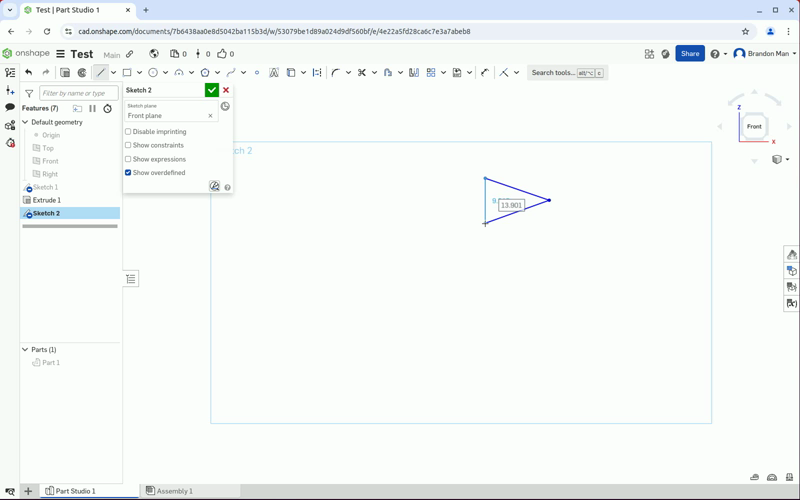
key_up(shift)
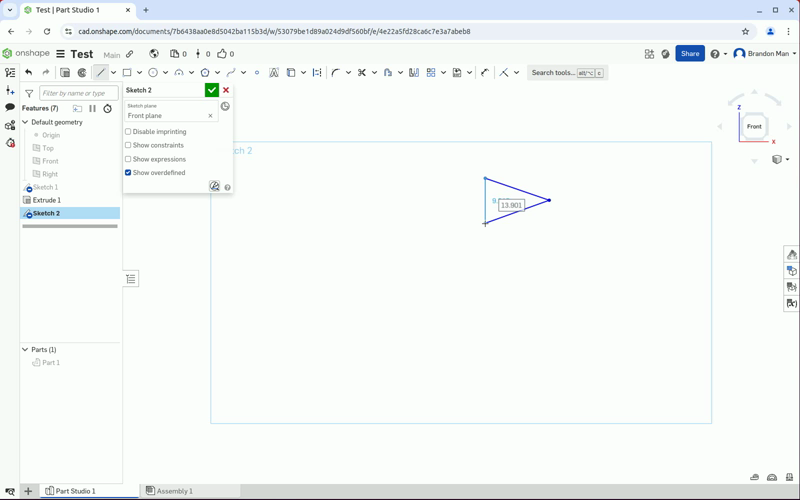
click(485, 223)
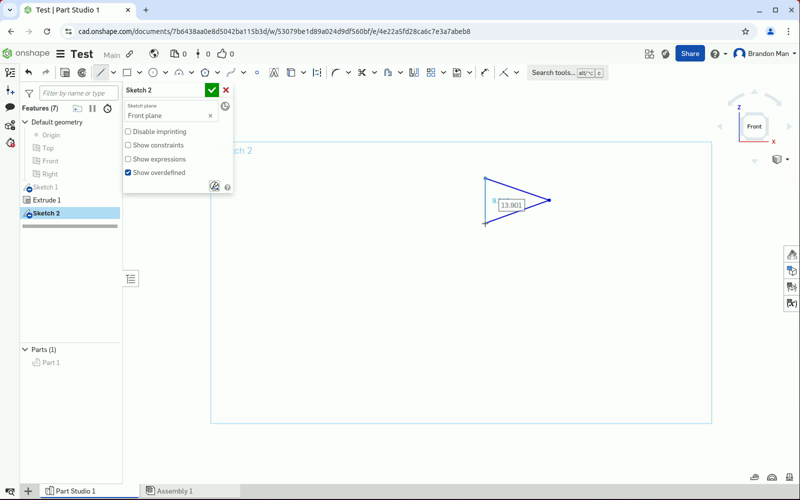
key(esc)
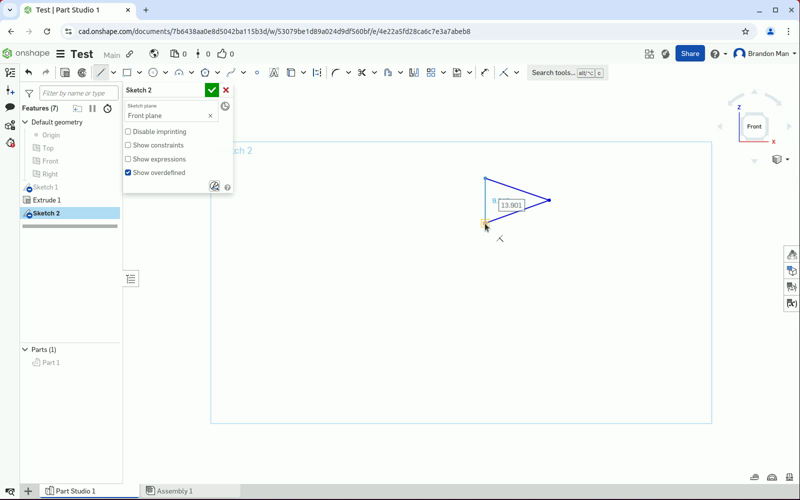
mouse_move(500, 212)
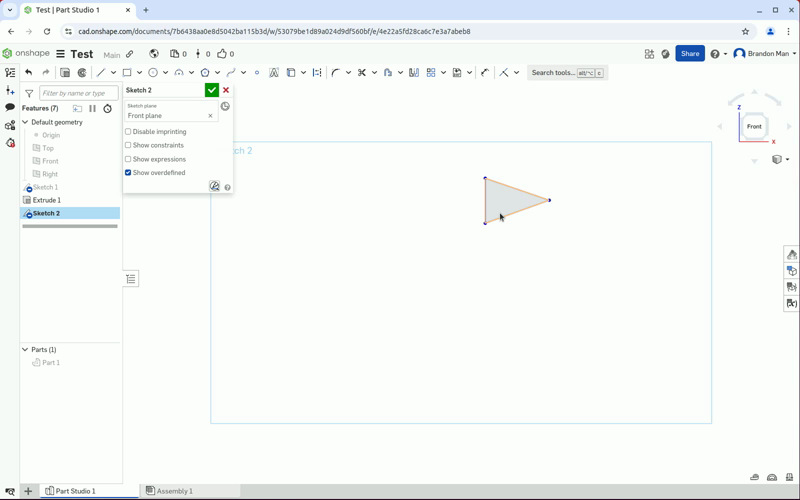
scroll(6)
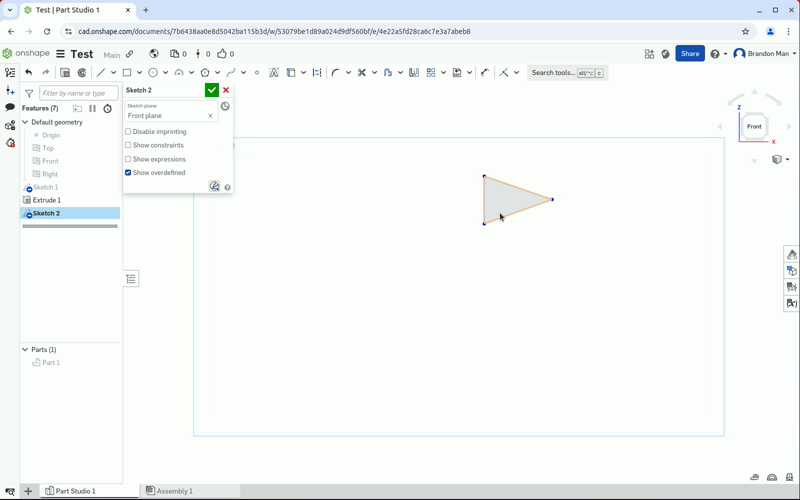
scroll(6)
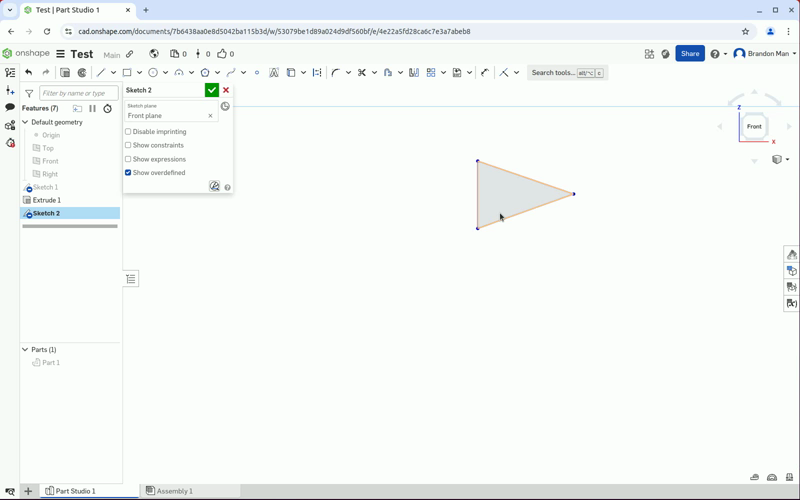
scroll(6)
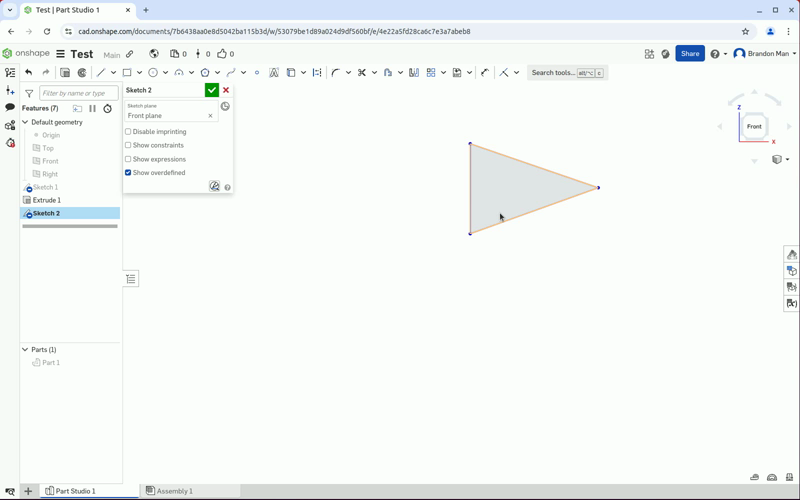
scroll(6)
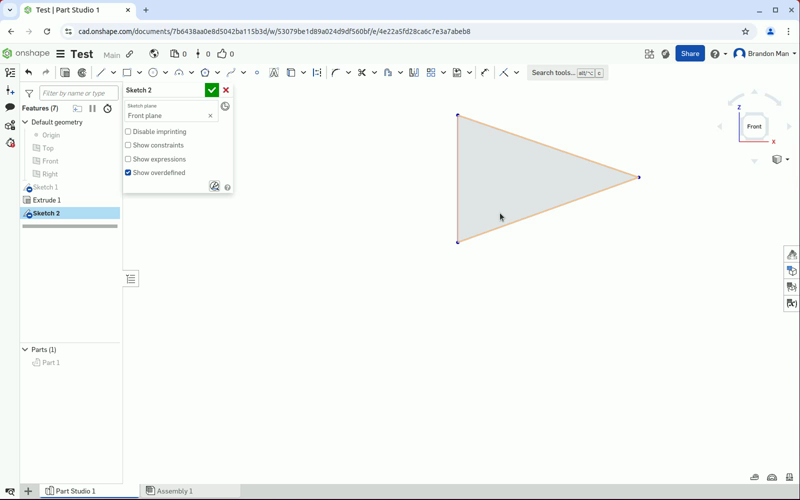
scroll(6)
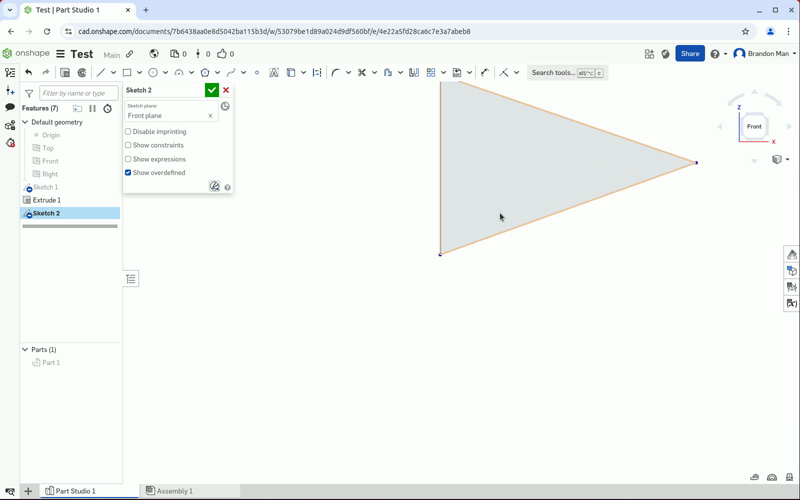
scroll(6)
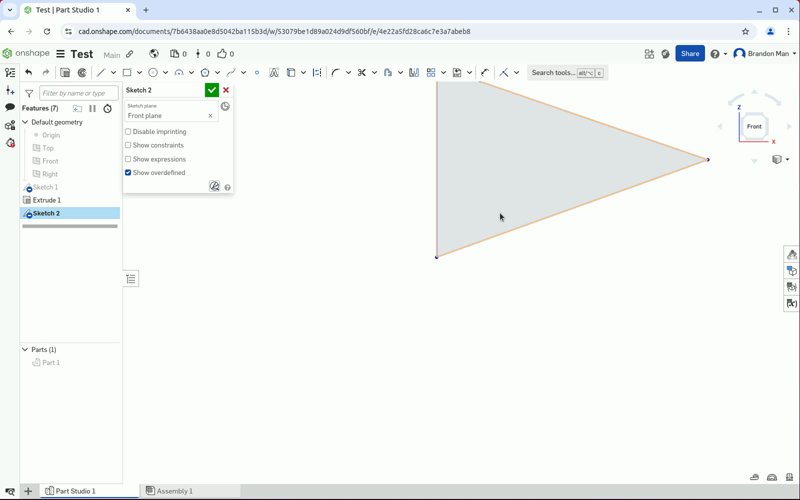
scroll(6)
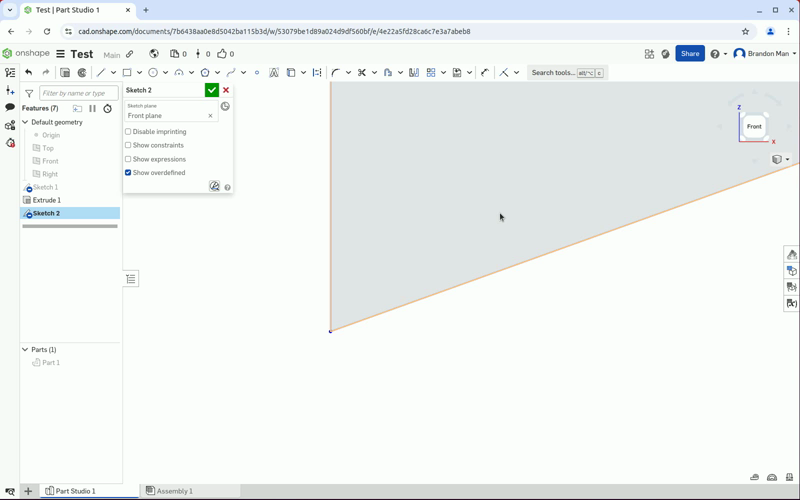
click(500, 212)
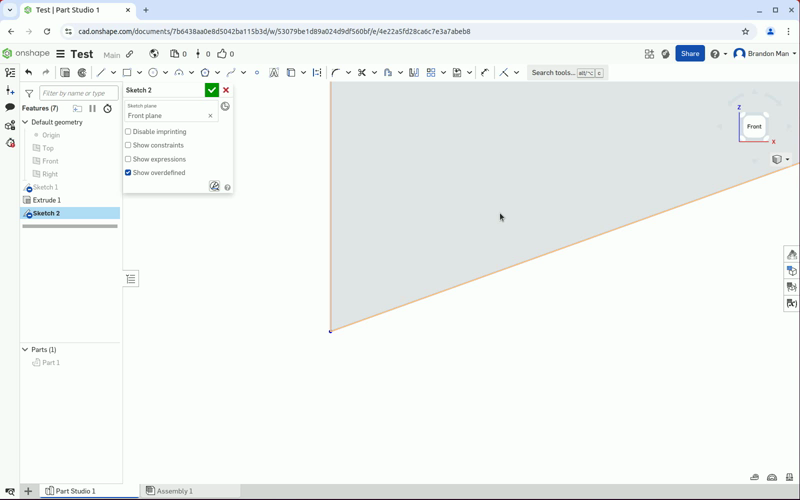
scroll(-6)
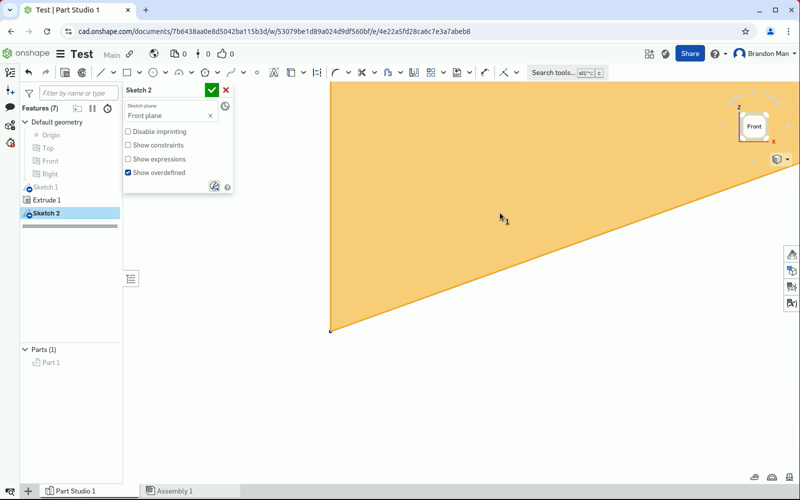
scroll(-6)
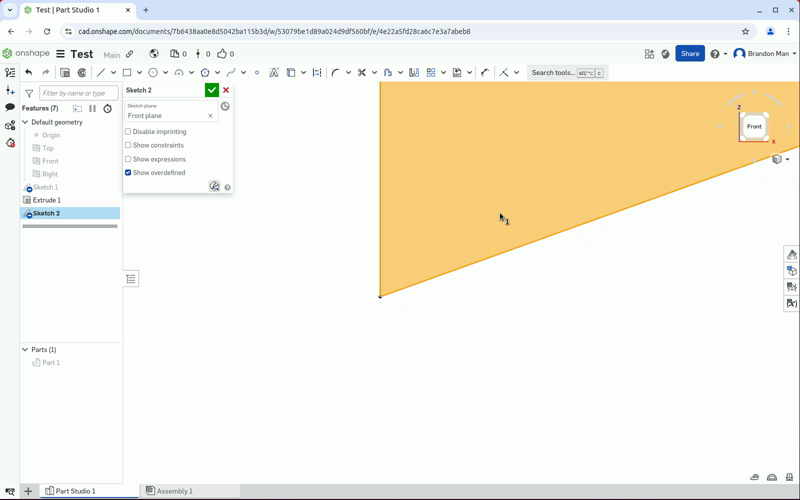
scroll(-6)
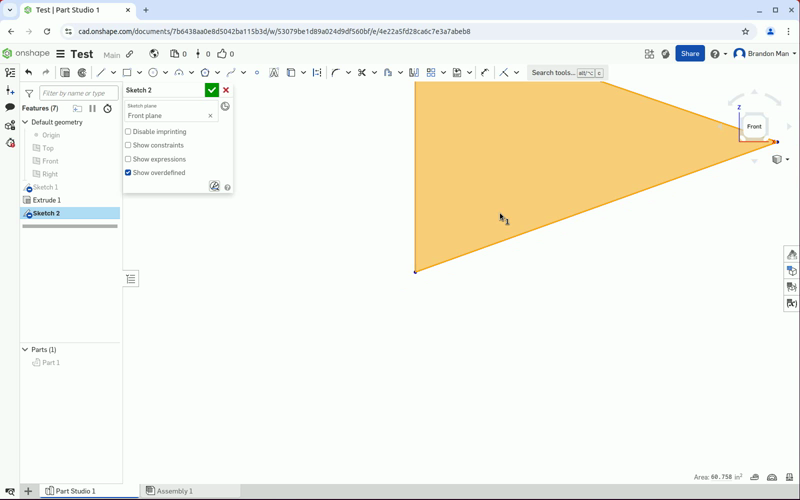
scroll(-6)
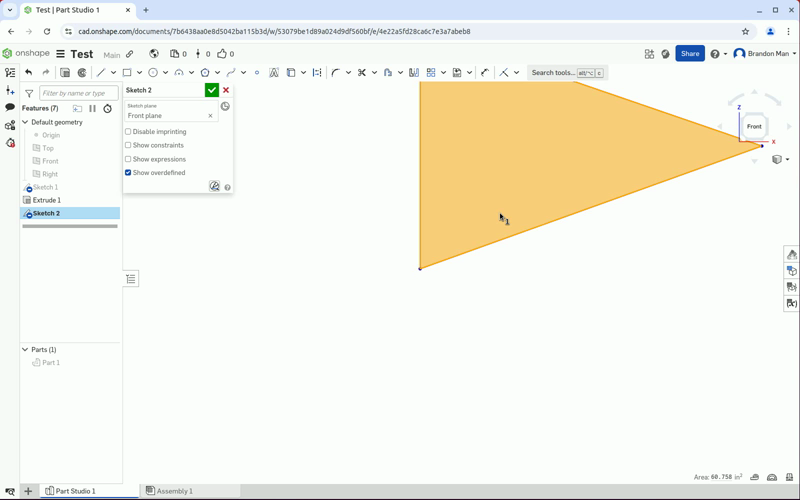
scroll(-6)
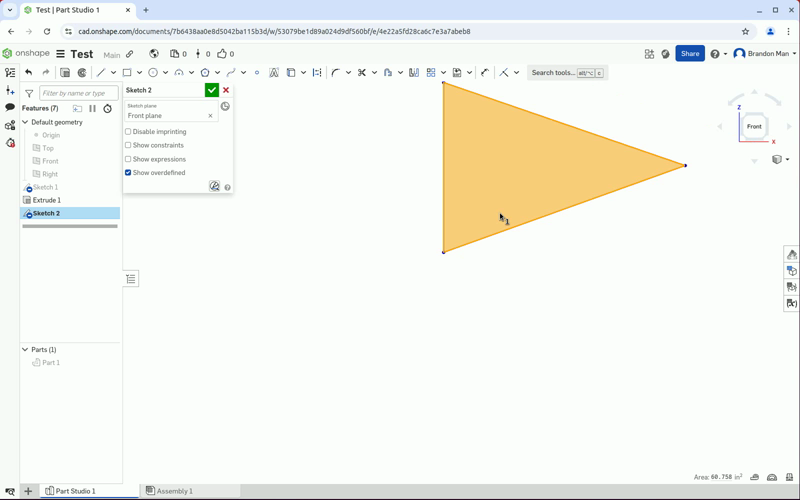
scroll(-6)
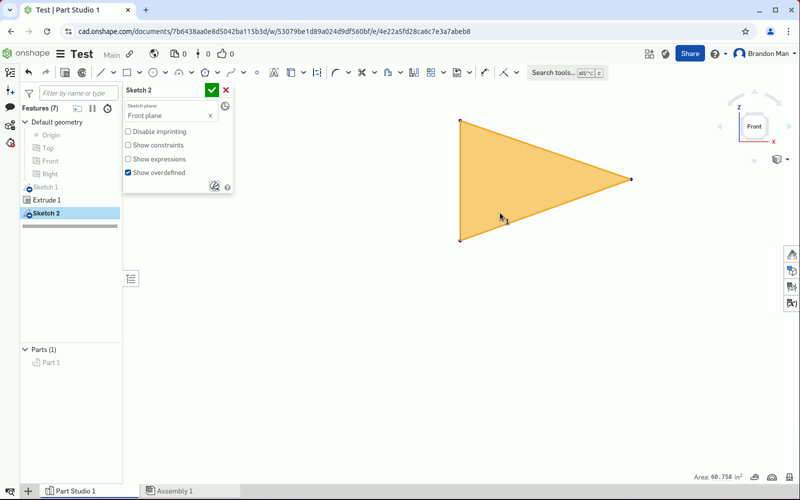
scroll(-6)
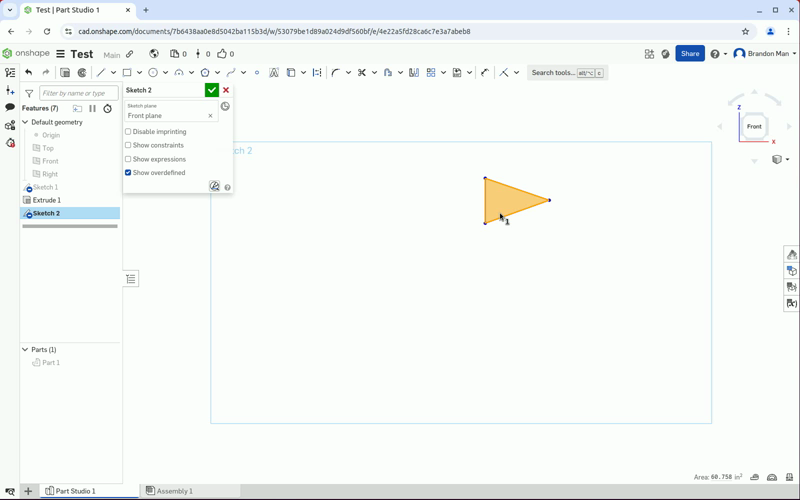
mouse_move(73, 352)
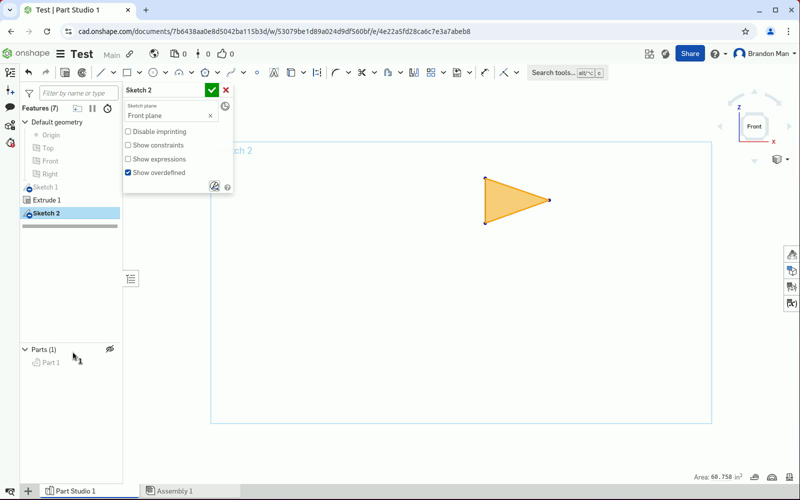
key(shift+y)
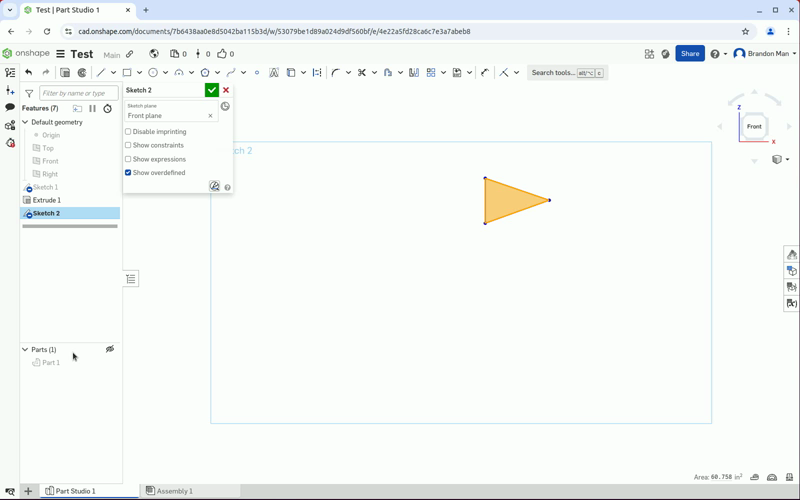
key(shift+e)
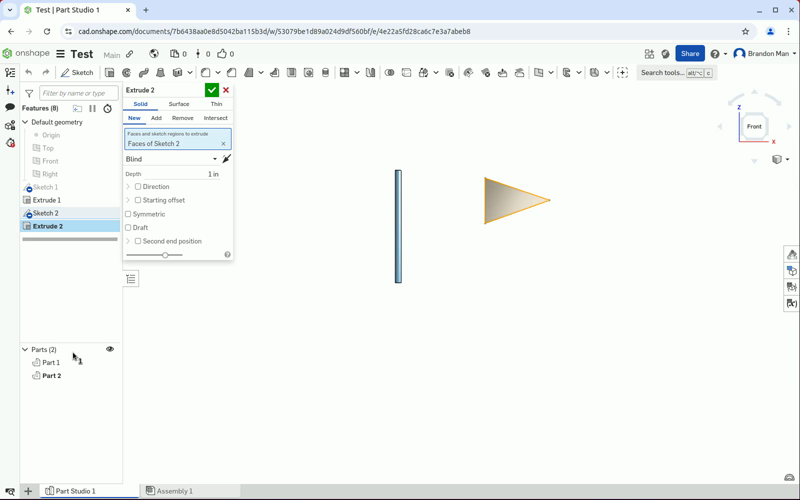
mouse_move(143, 106)
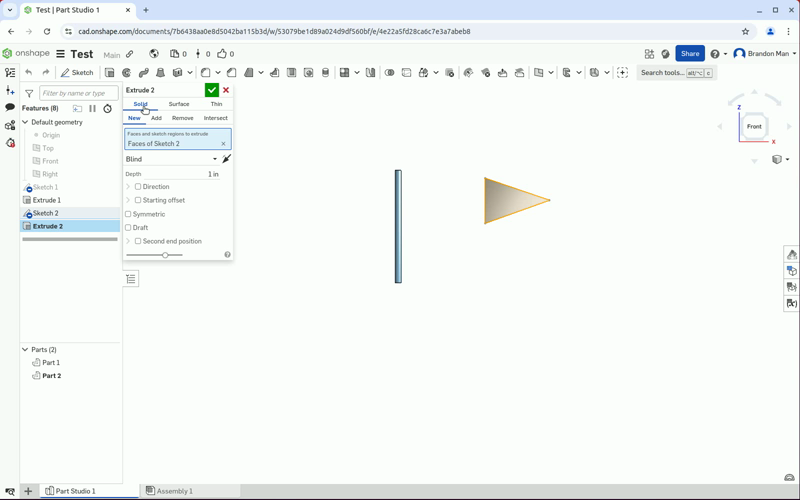
click(143, 106)
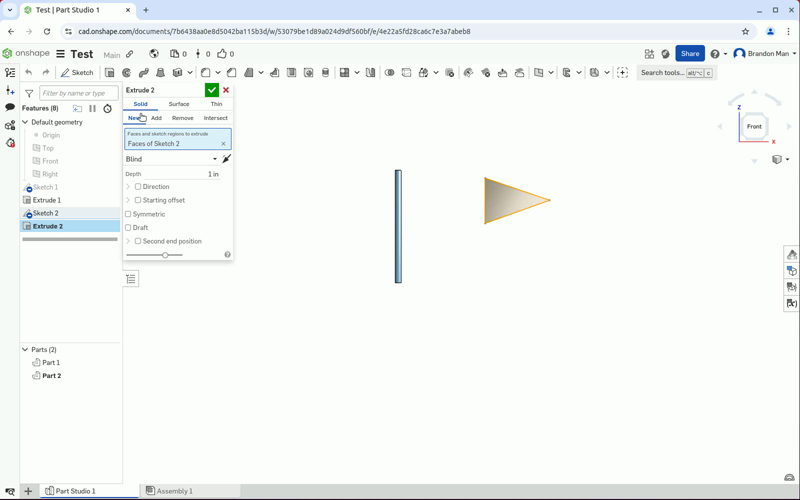
mouse_move(137, 120)
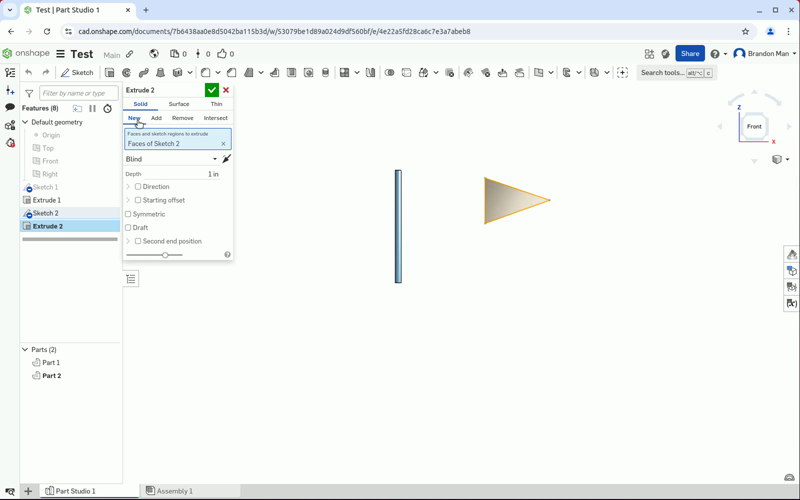
click(137, 120)
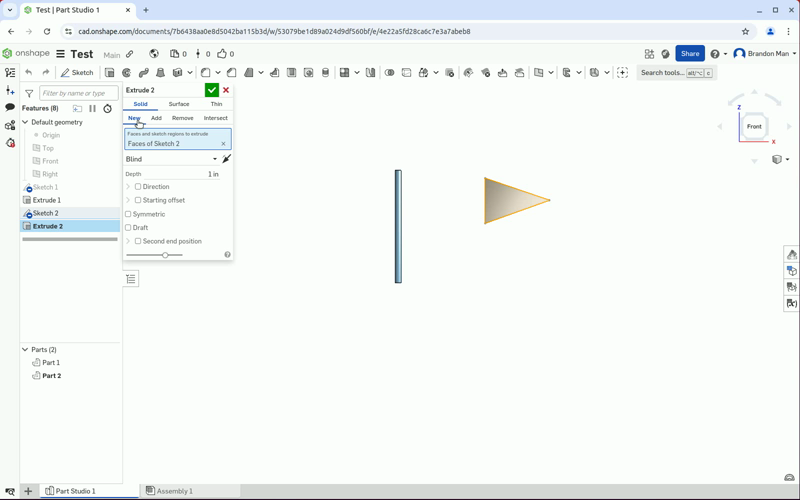
key(tab, 4)
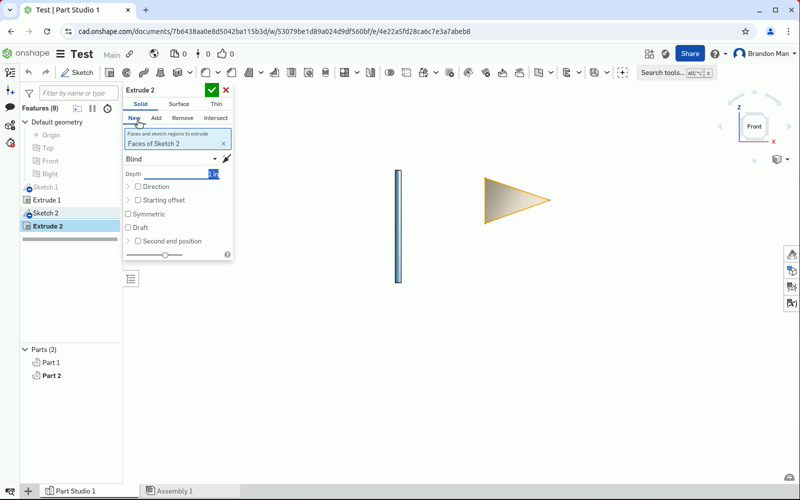
text(-0.241)
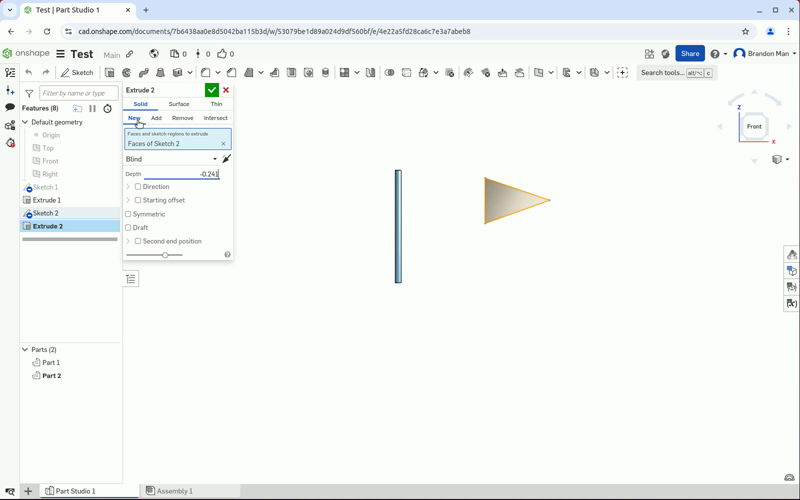
key(enter)
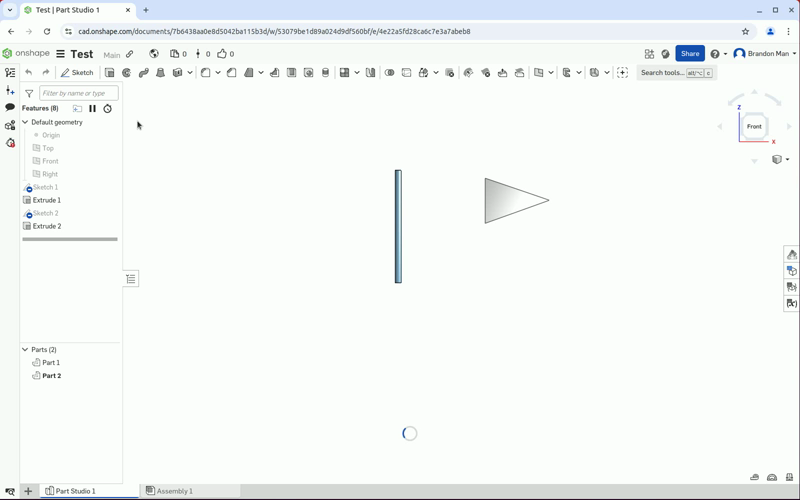
key(shift+h)
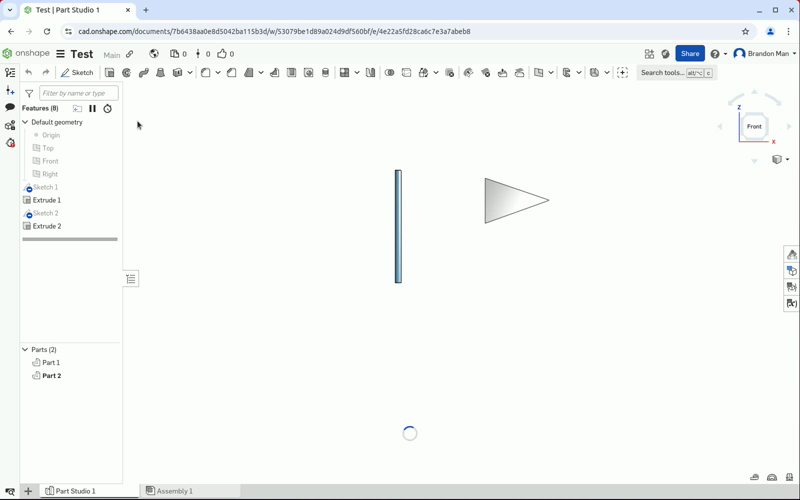
key(shift+h)
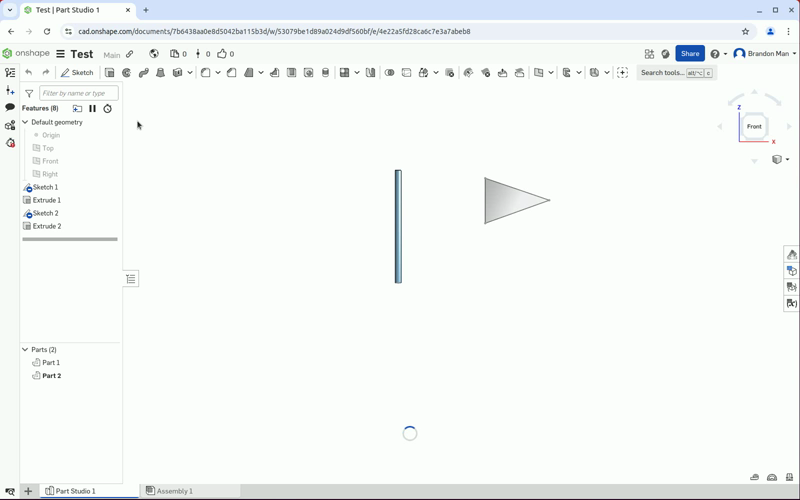
key(shift+7)
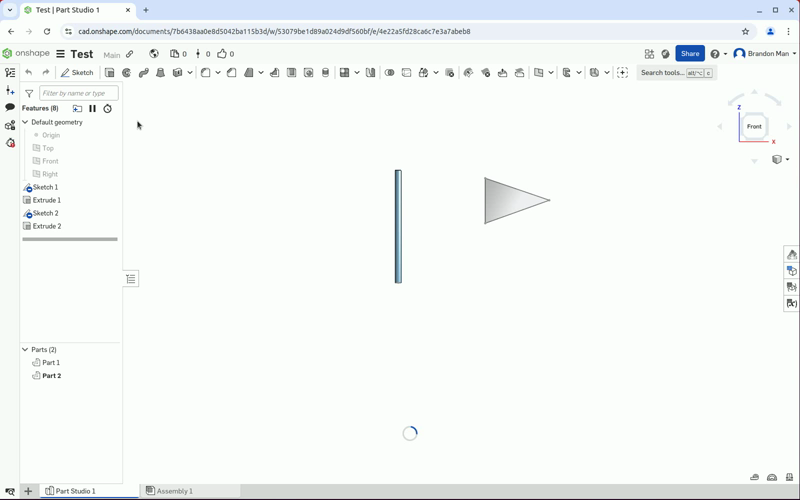
key(left, 2)
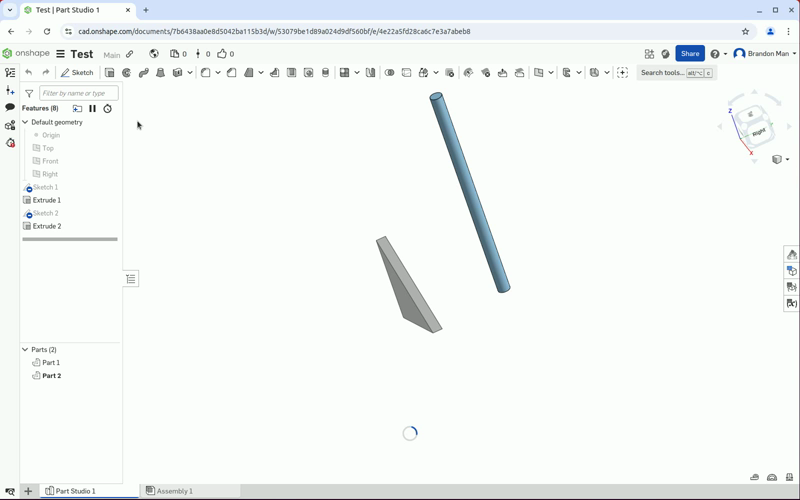
key(down, 2)
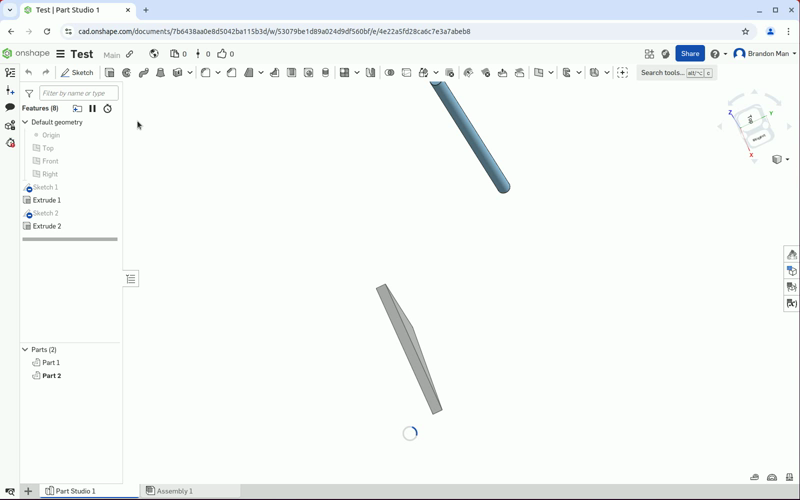
key(up, 2)
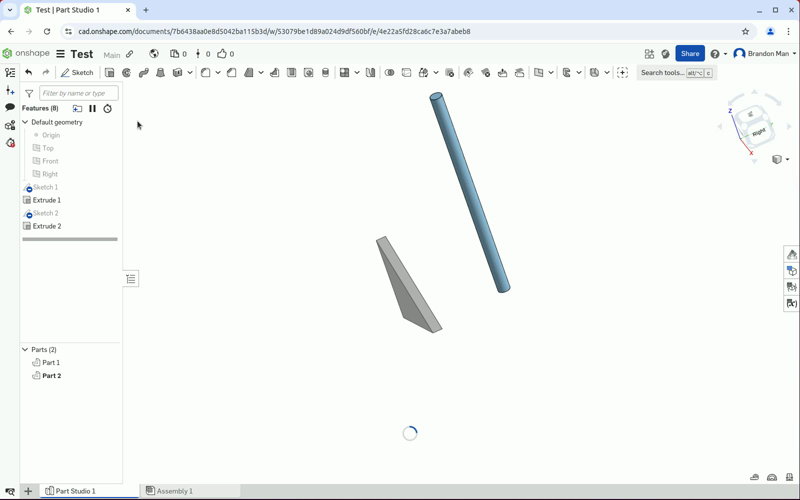
key(right, 2)
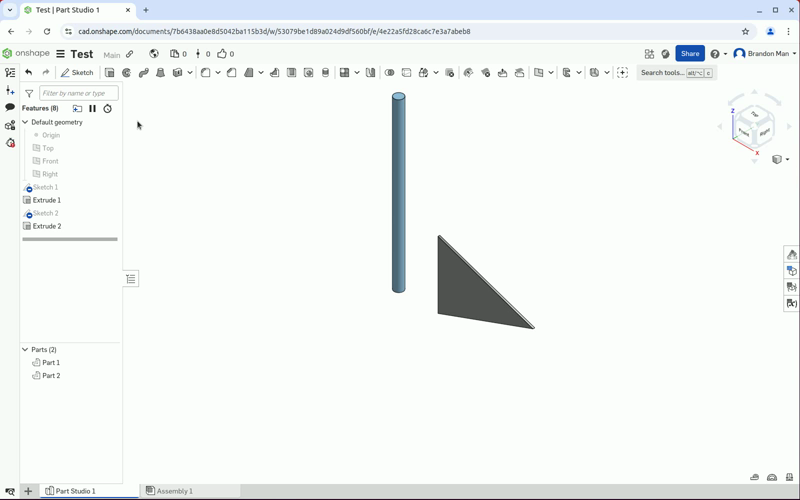
mouse_move(73, 189)
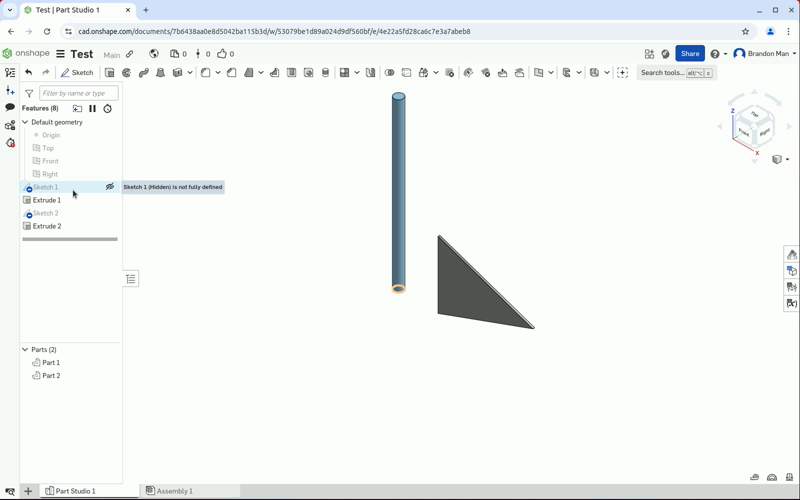
click(73, 189)